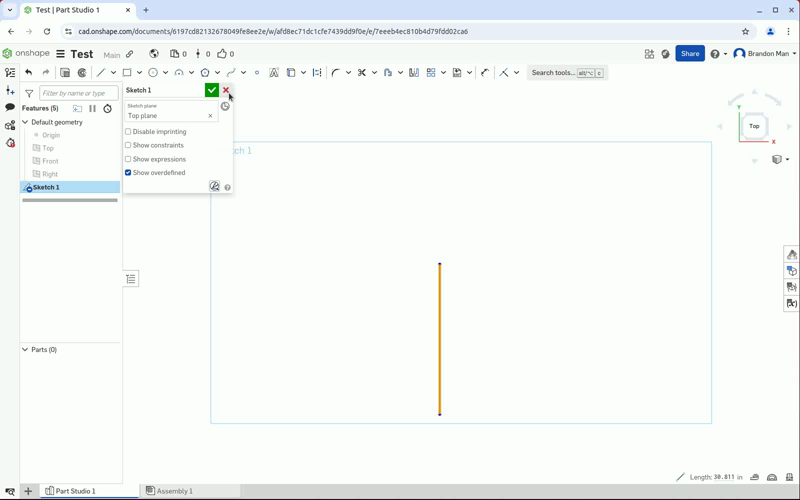
key(shift+h)
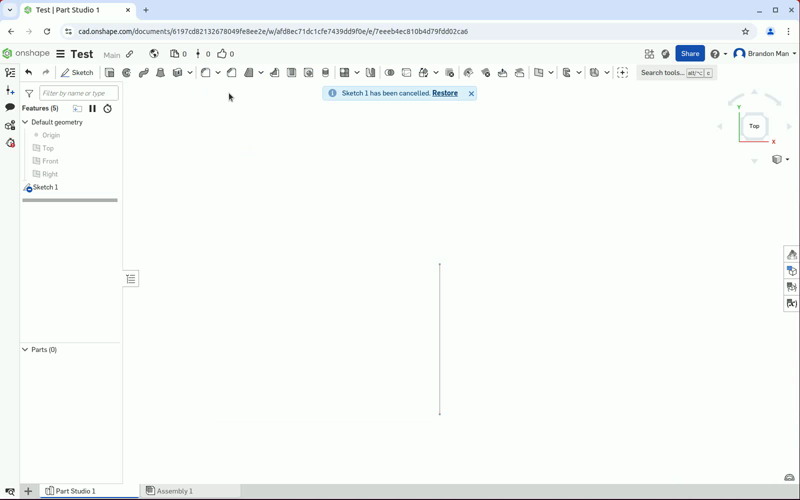
key(shift+s)
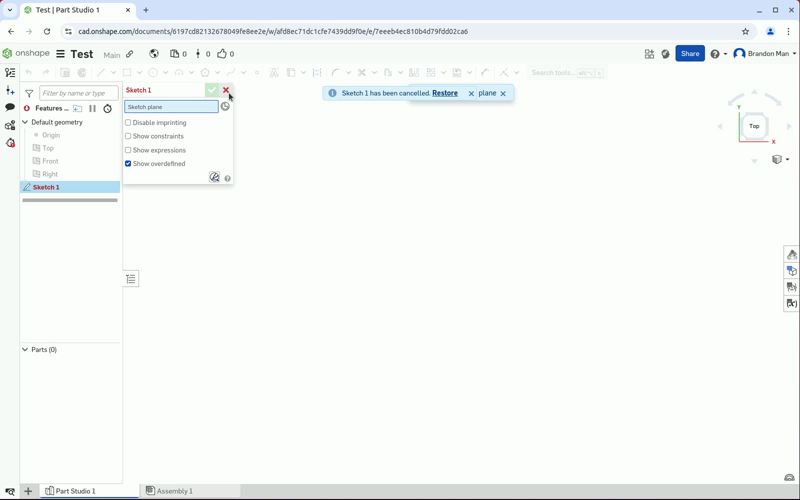
mouse_move(73, 150)
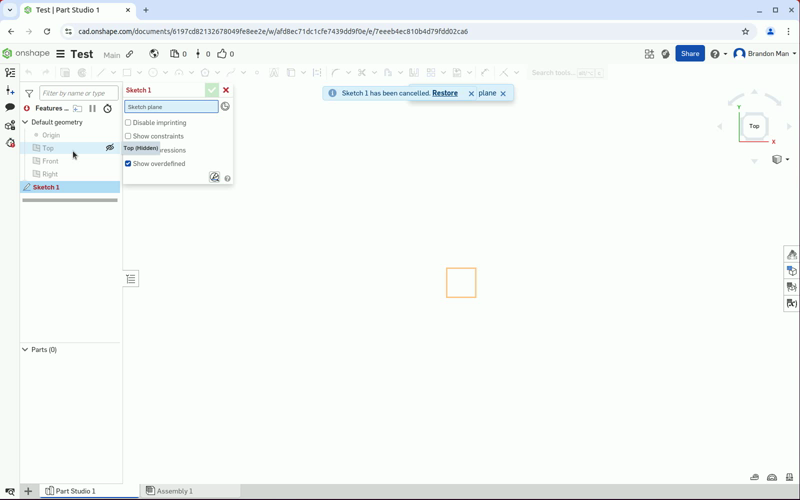
click(73, 150)
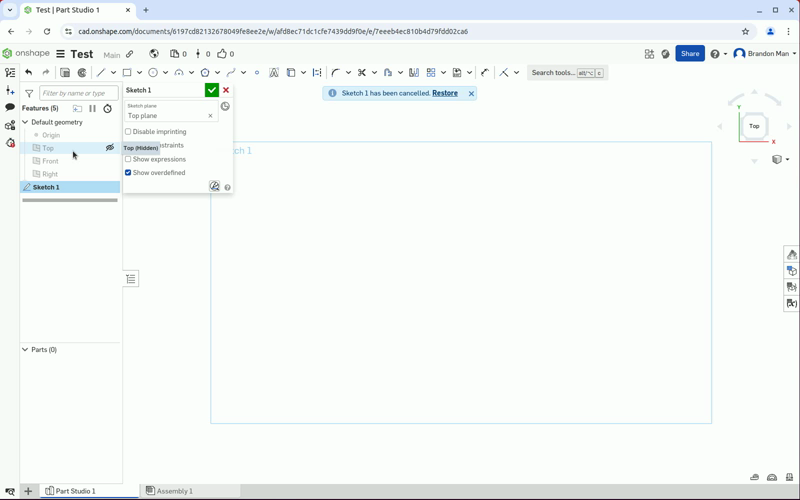
mouse_move(73, 352)
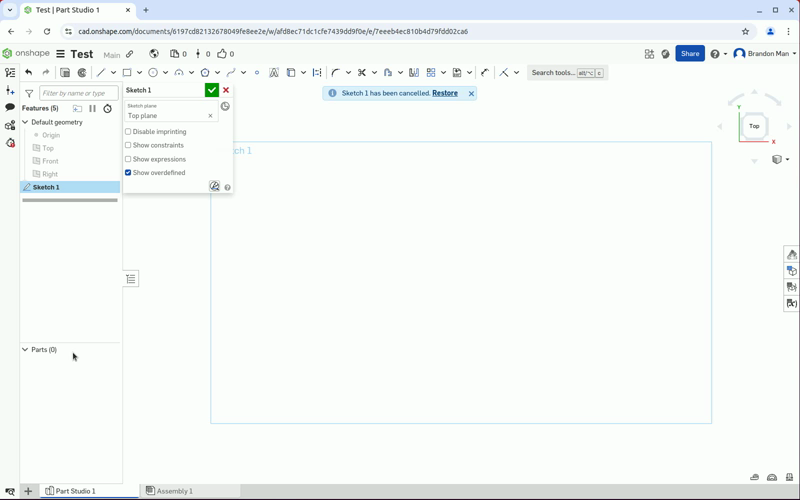
key(y)
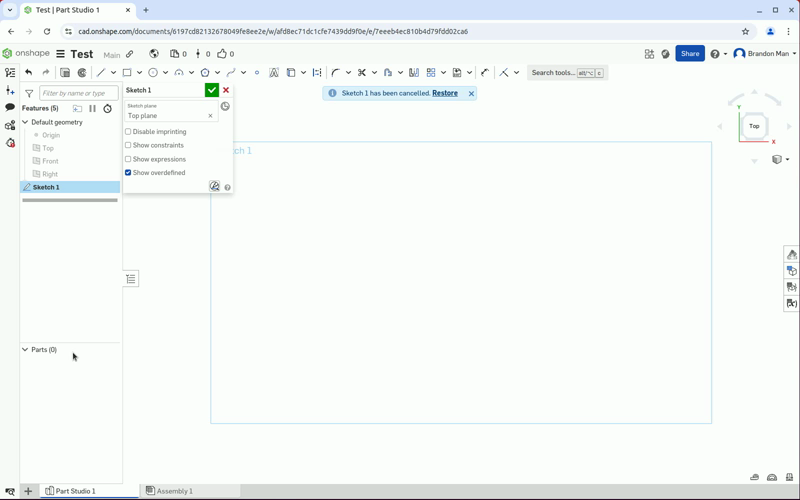
key(c)
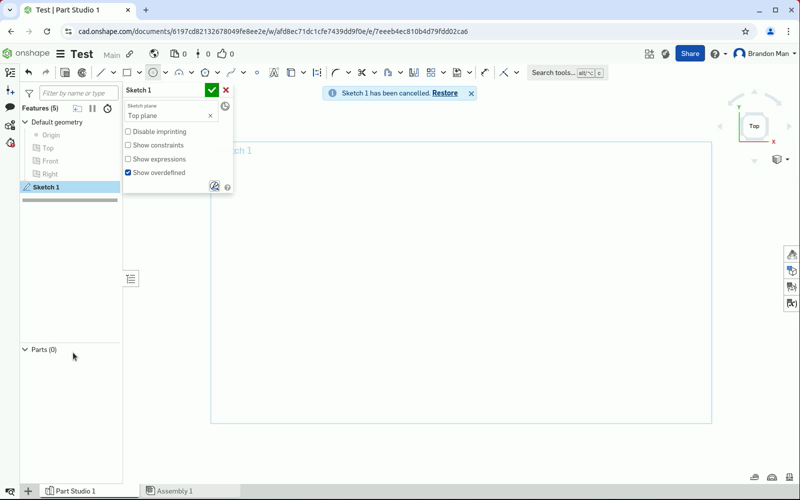
key_down(shift)
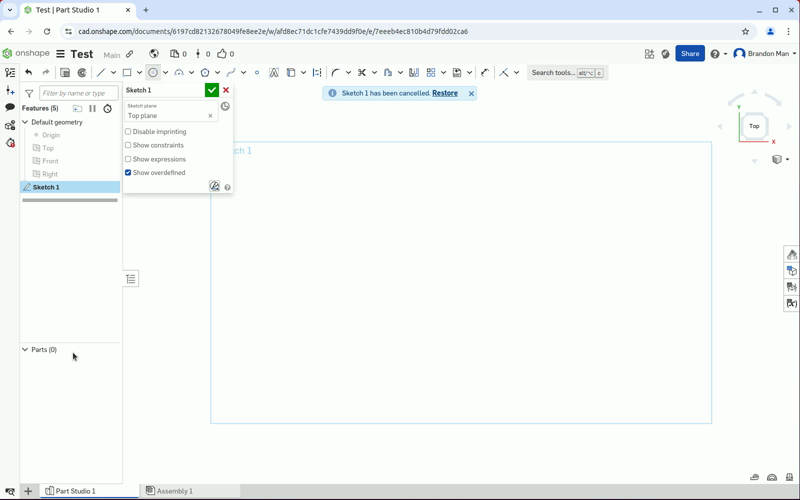
mouse_move(461, 282)
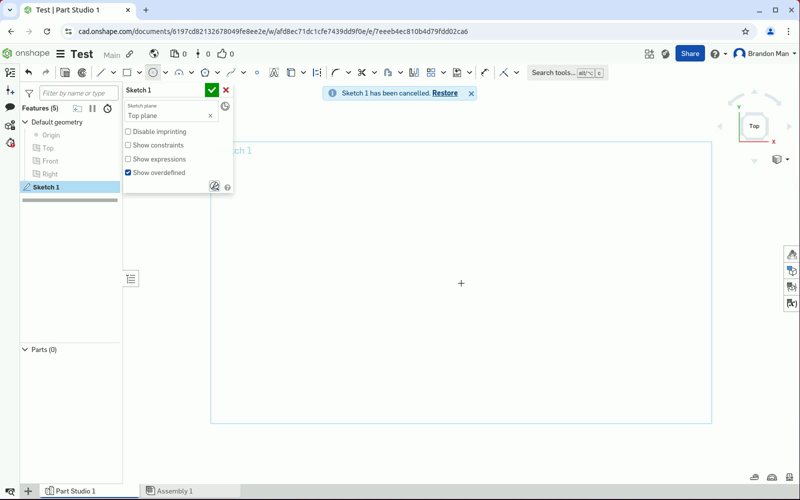
click(461, 282)
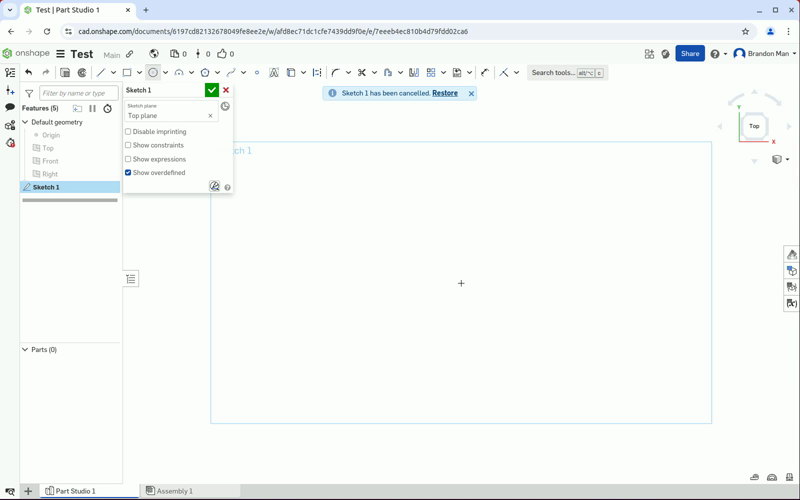
key_up(shift)
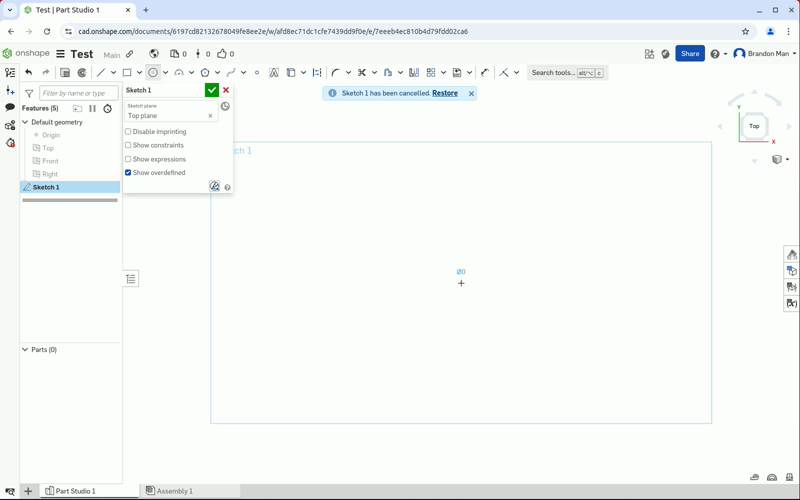
mouse_move(497, 282)
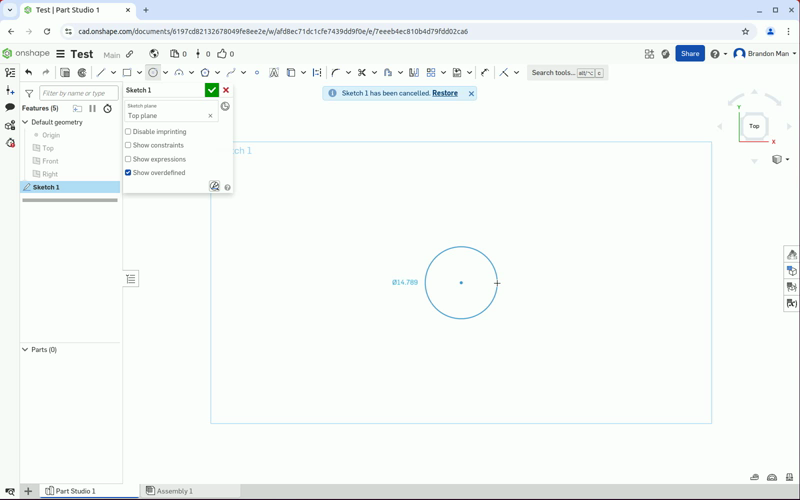
click(497, 282)
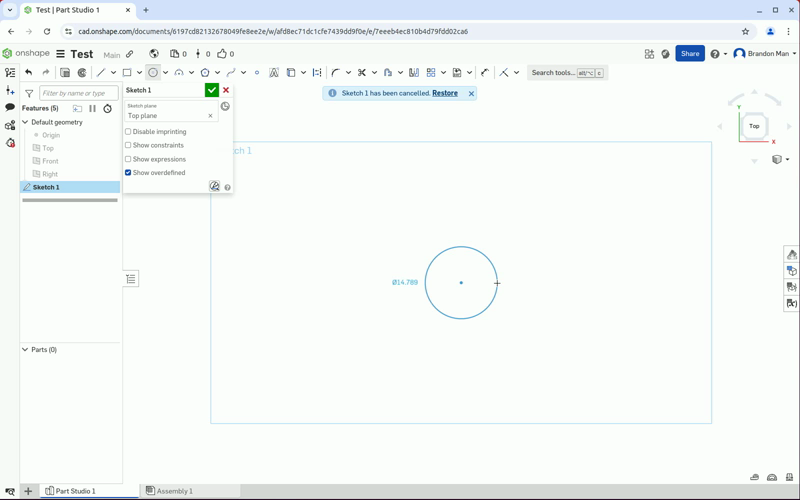
key(esc)
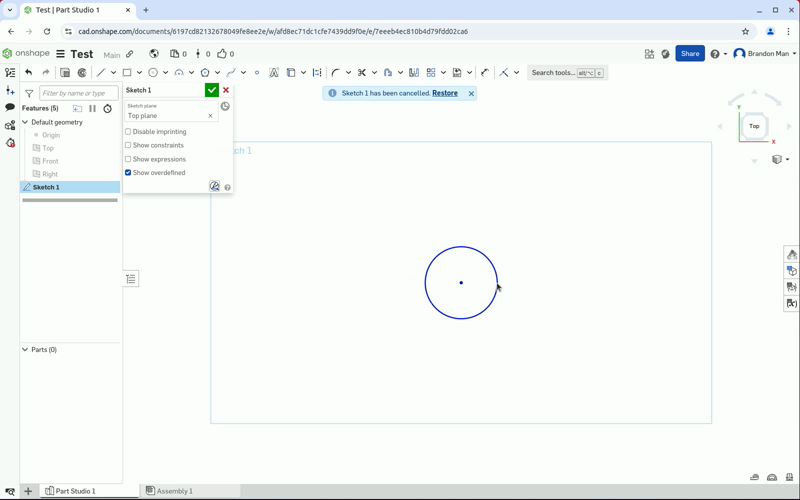
key(c)
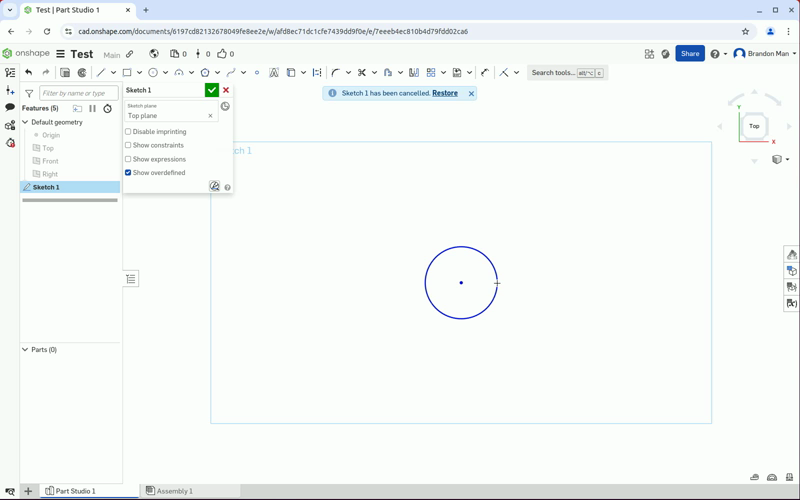
key_down(shift)
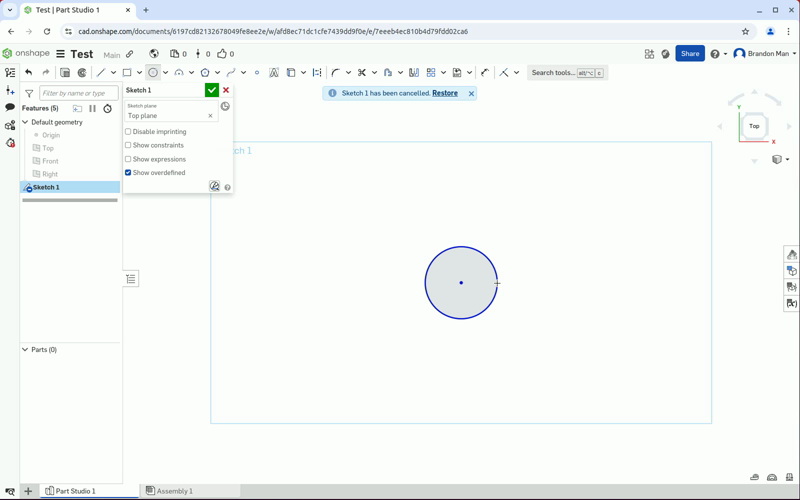
mouse_move(461, 282)
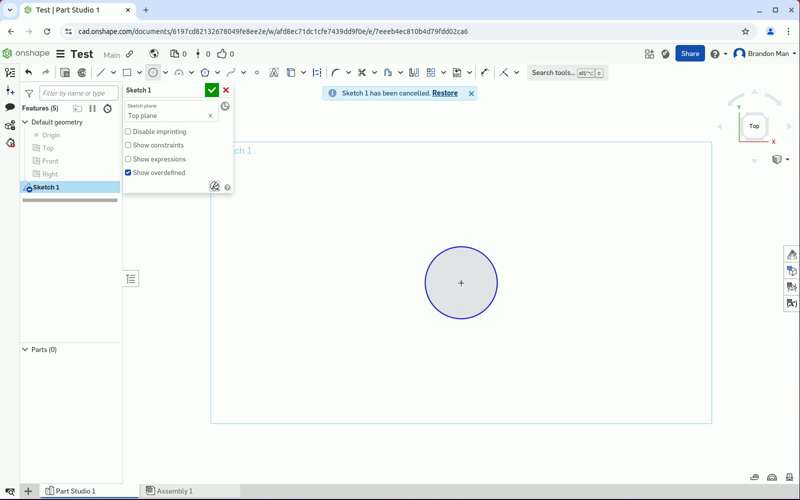
click(461, 282)
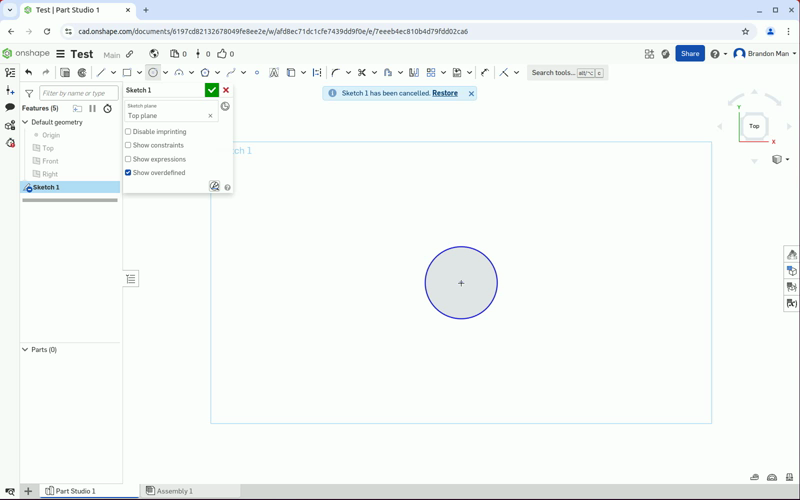
key_up(shift)
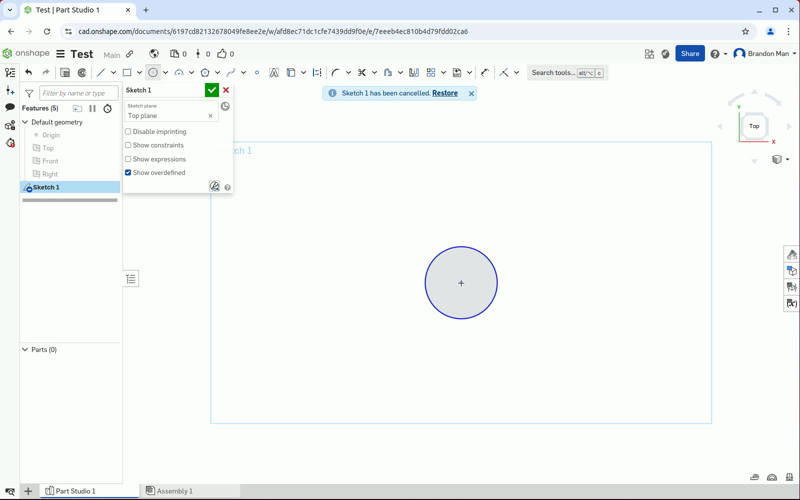
mouse_move(485, 282)
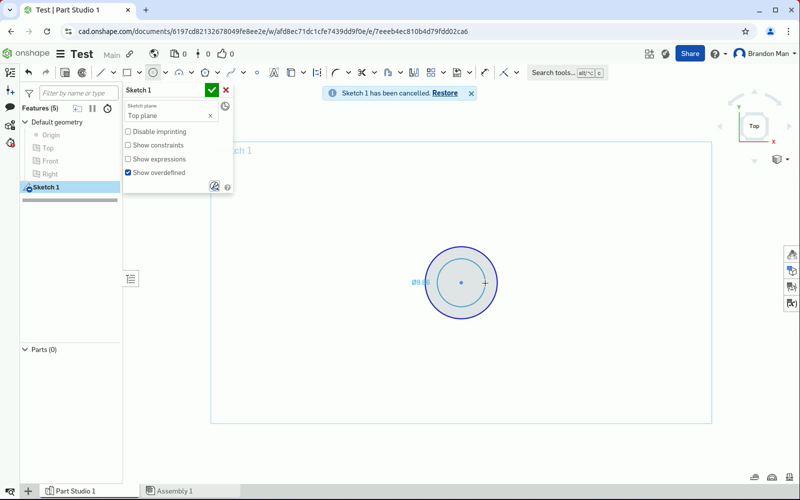
click(485, 282)
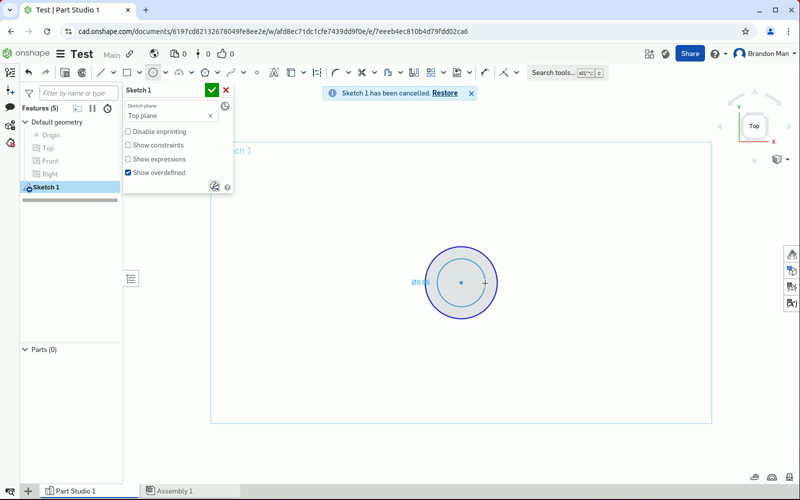
key(esc)
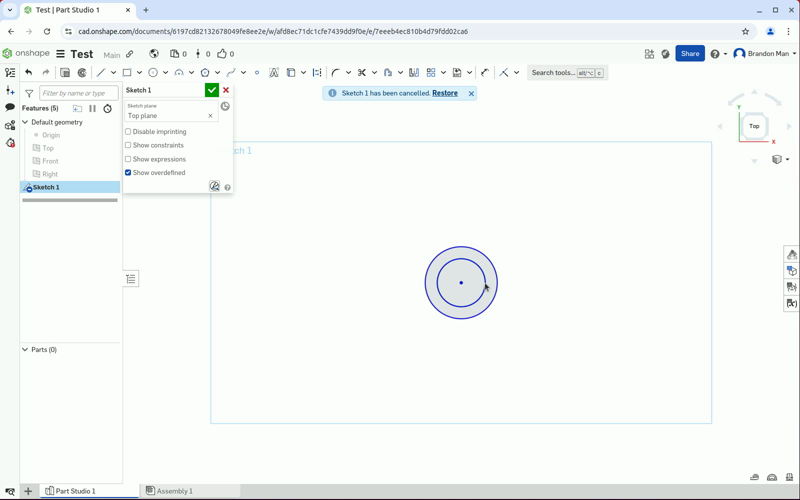
mouse_move(454, 255)
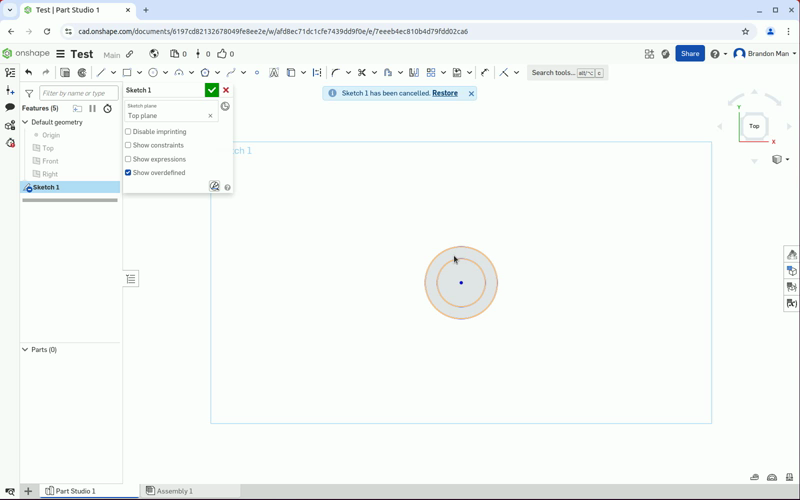
click(454, 255)
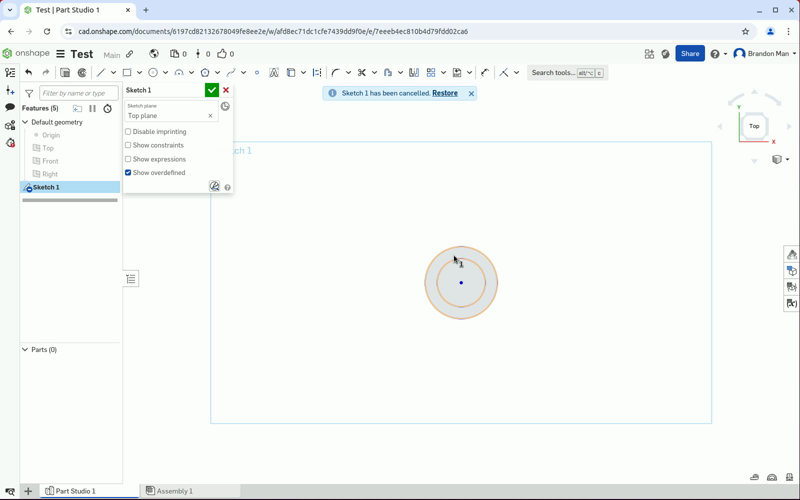
mouse_move(73, 352)
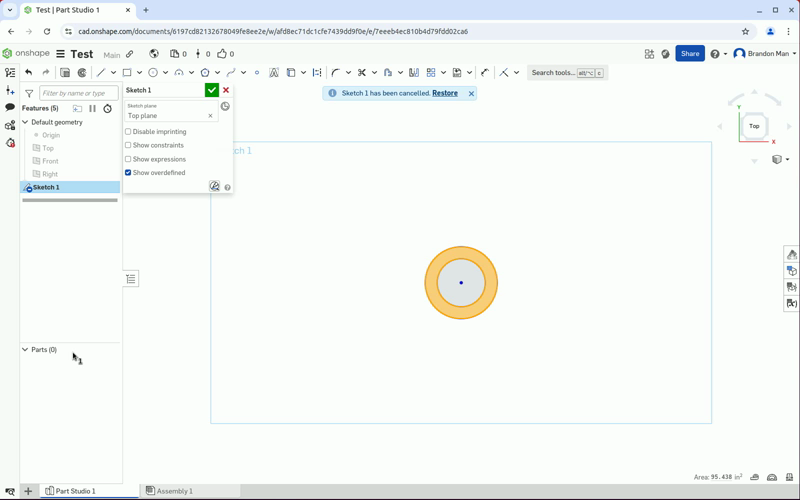
key(shift+y)
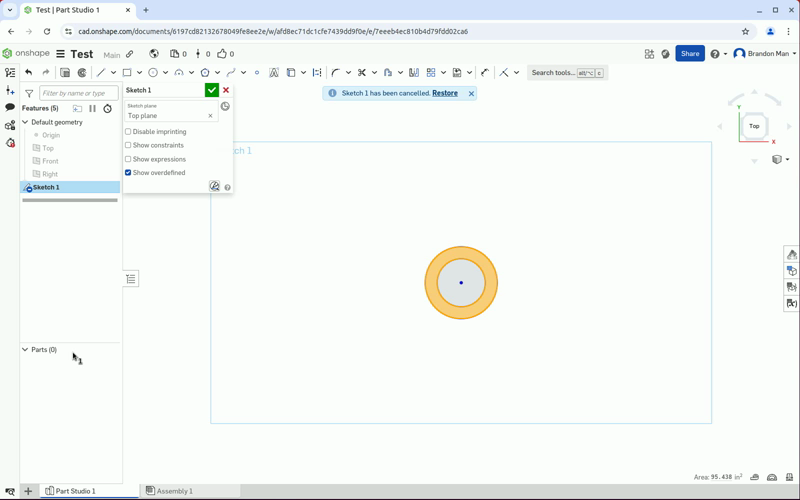
key(shift+e)
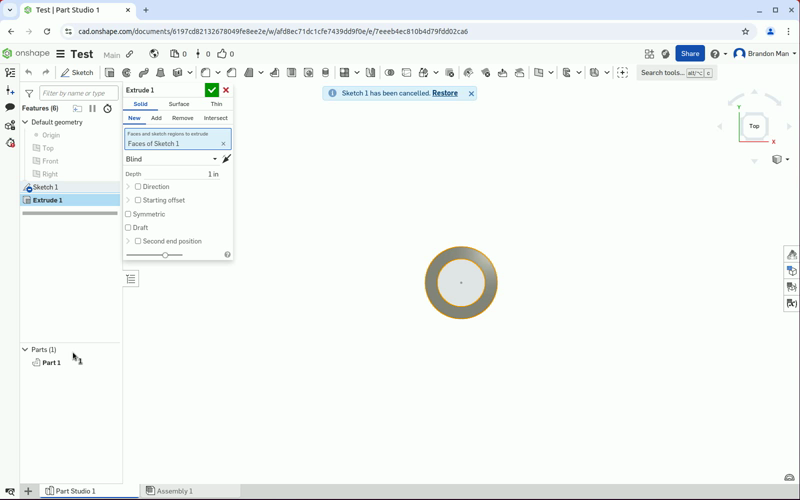
mouse_move(143, 106)
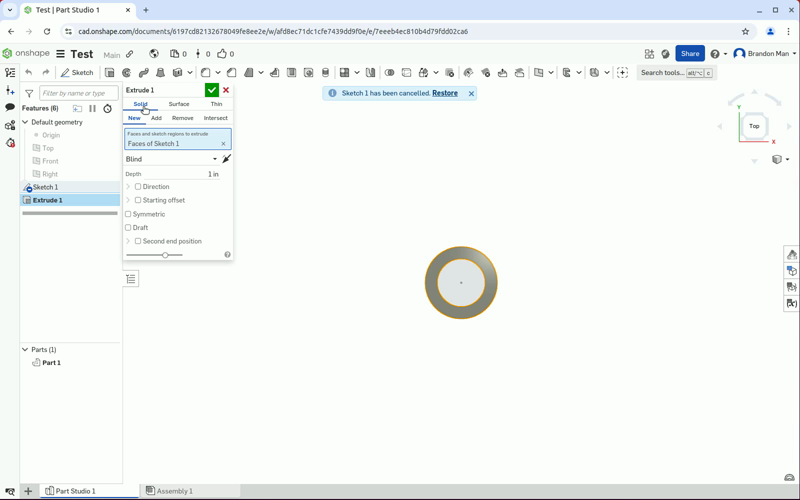
click(143, 106)
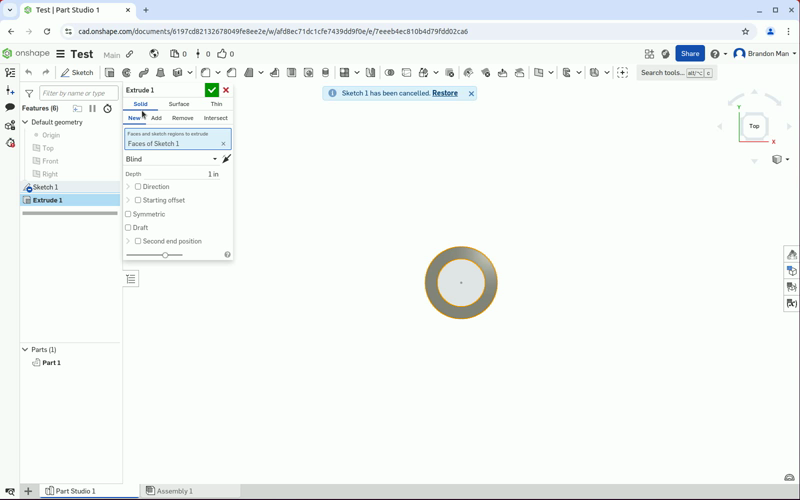
mouse_move(137, 120)
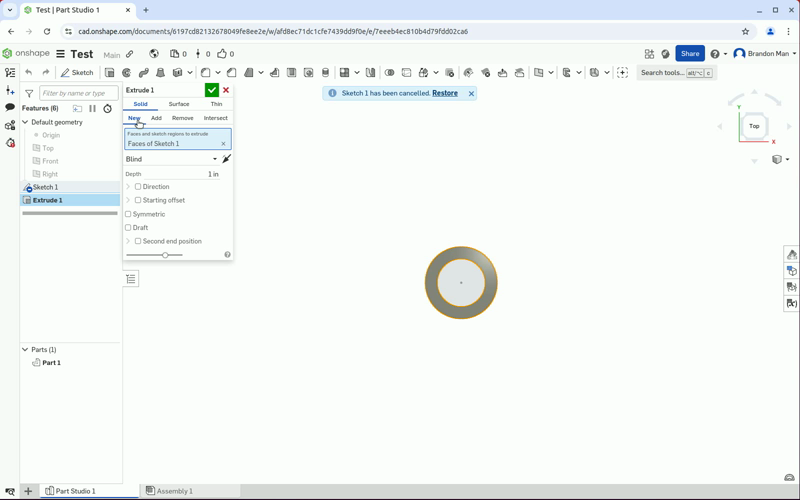
click(137, 120)
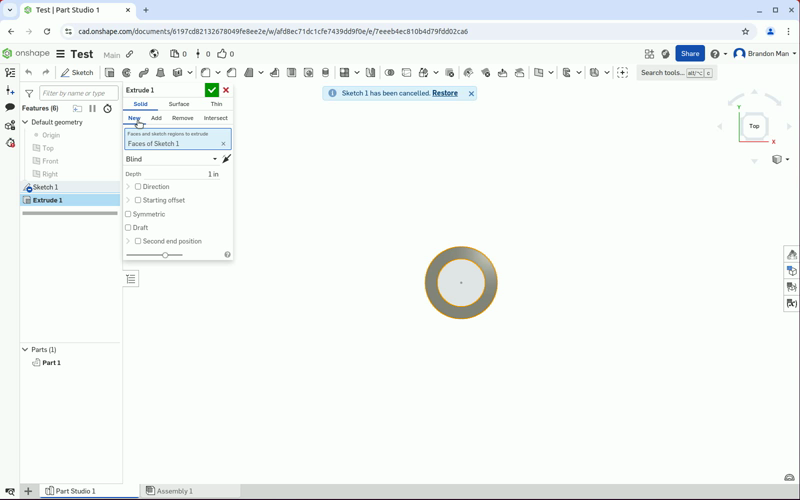
key(tab, 4)
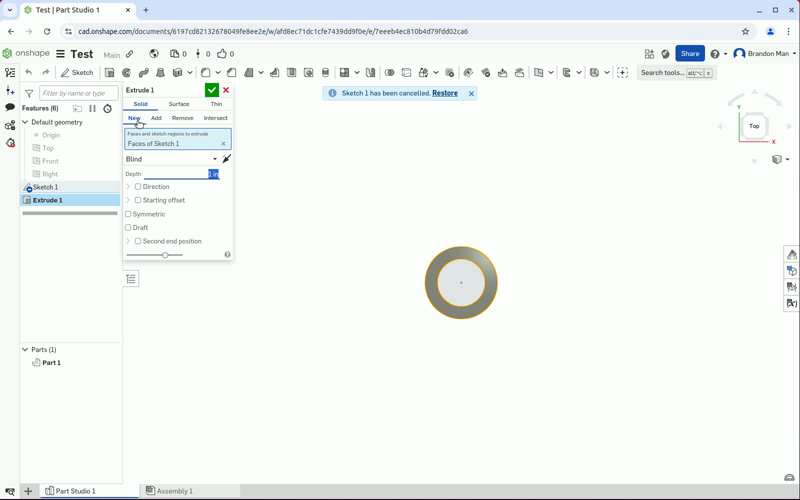
text(23.108)
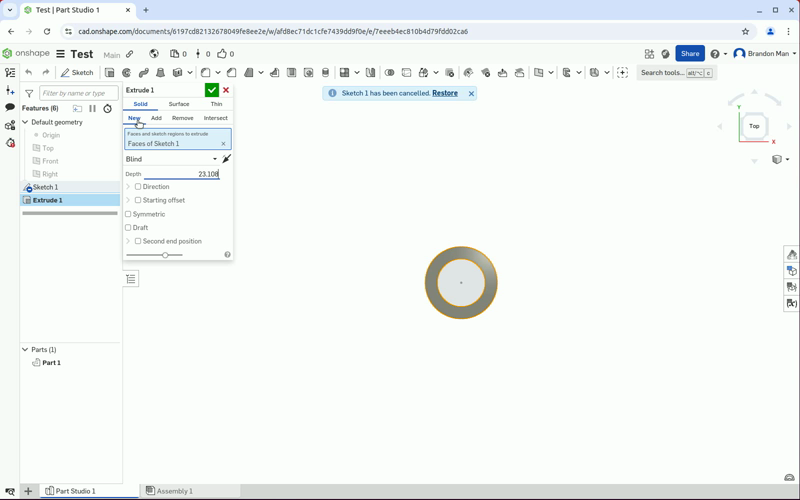
key(enter)
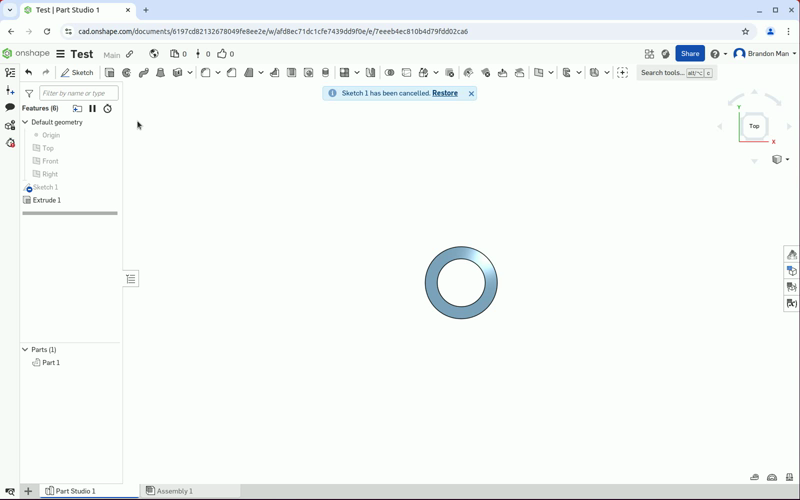
key(shift+h)
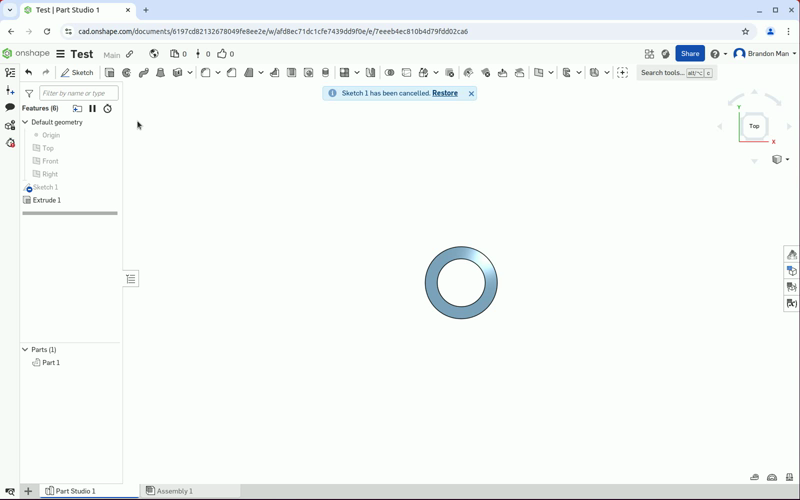
key(shift+h)
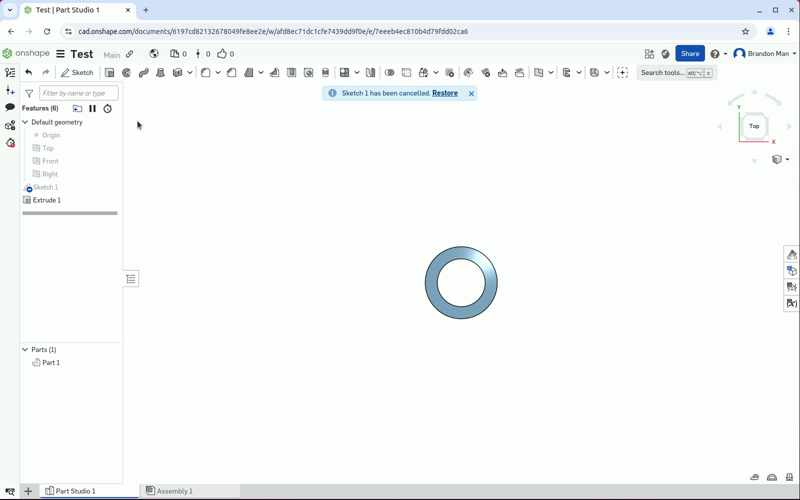
mouse_move(73, 189)
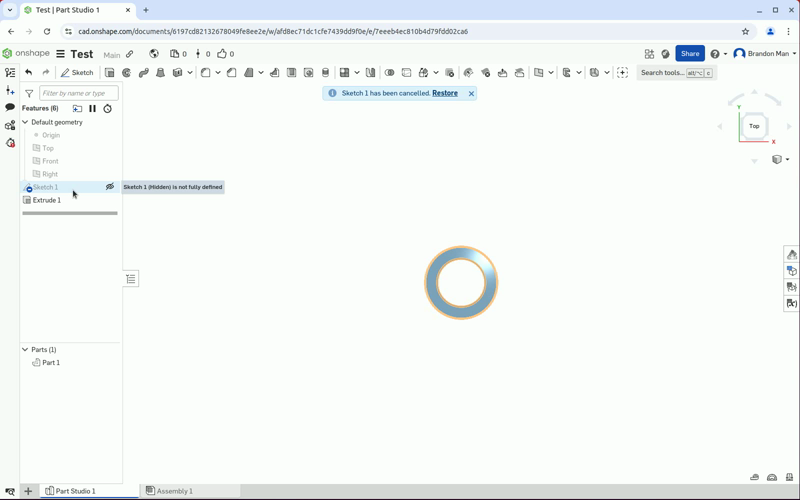
click(73, 189)
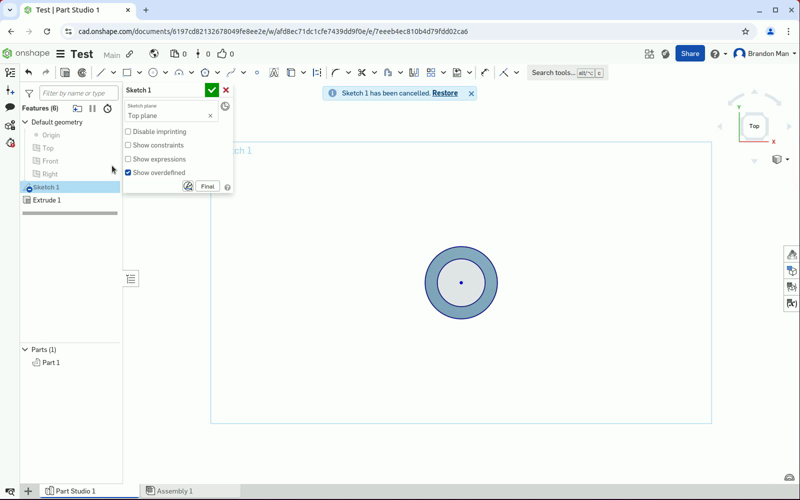
mouse_move(229, 92)
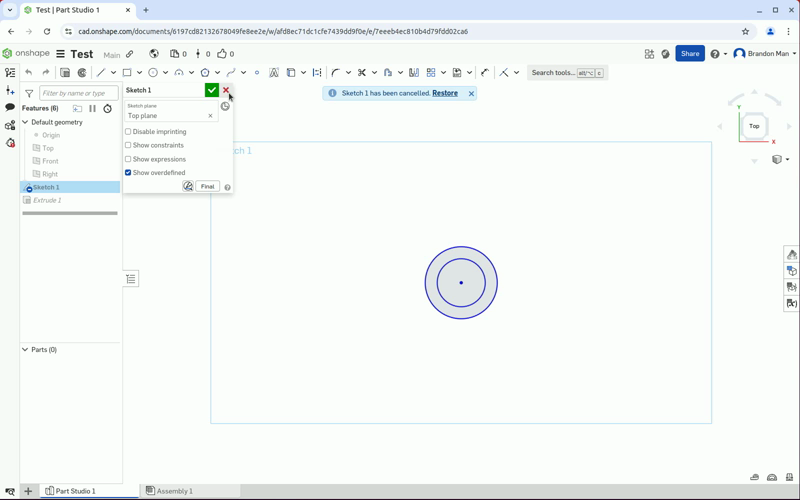
click(229, 92)
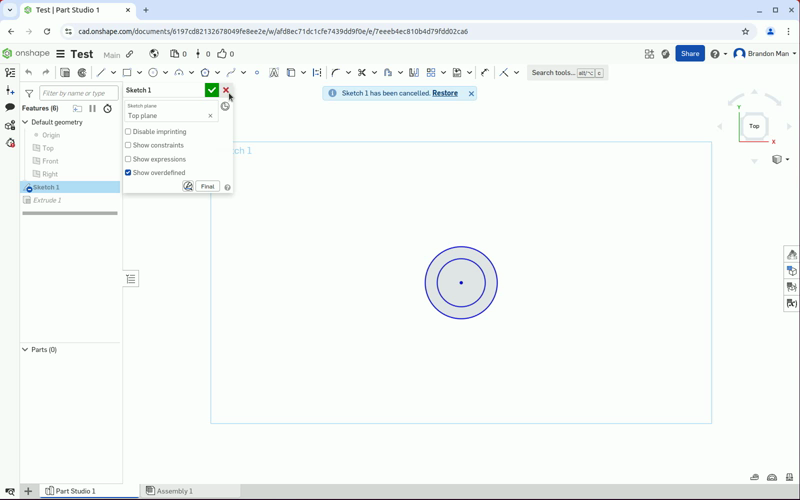
key(shift+s)
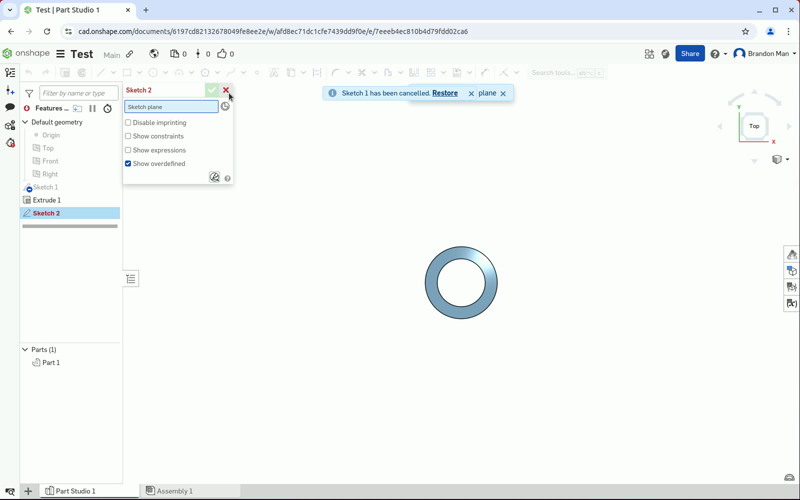
mouse_move(73, 150)
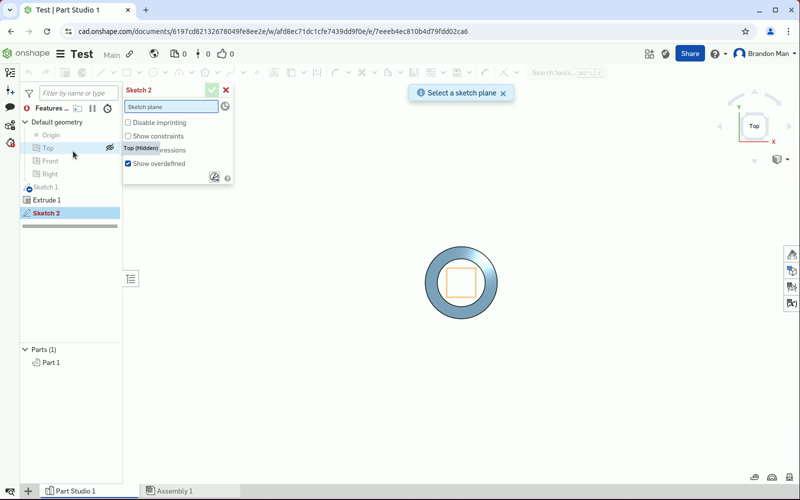
click(73, 150)
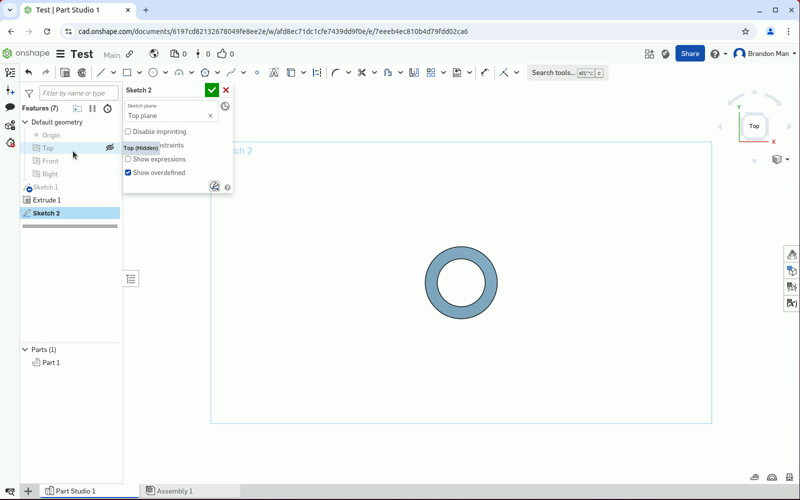
mouse_move(73, 352)
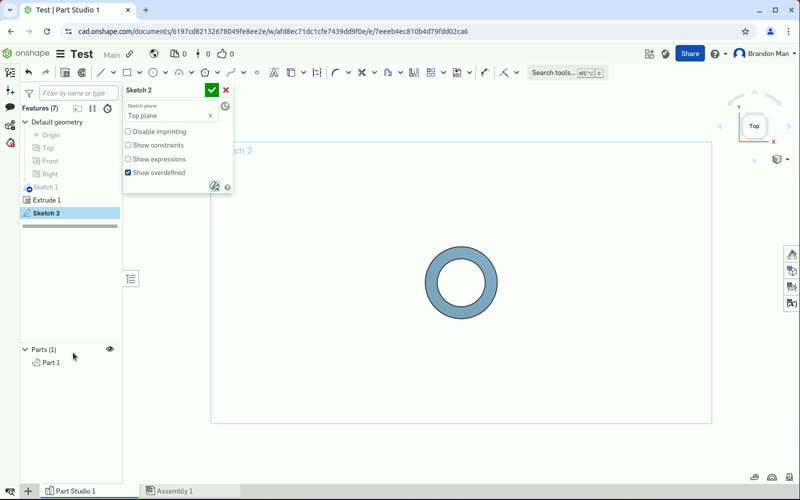
key(y)
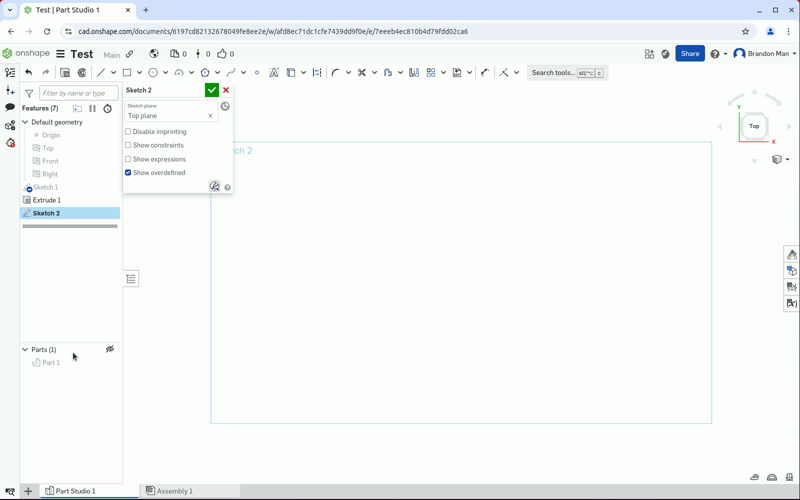
key(l)
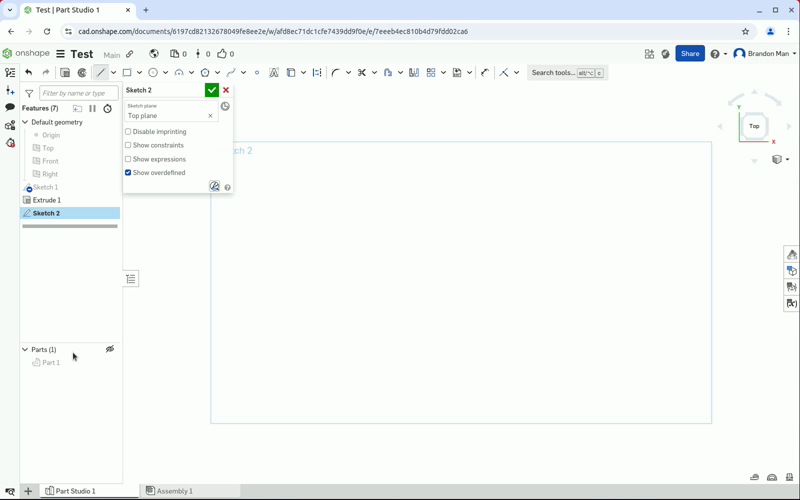
key_down(shift)
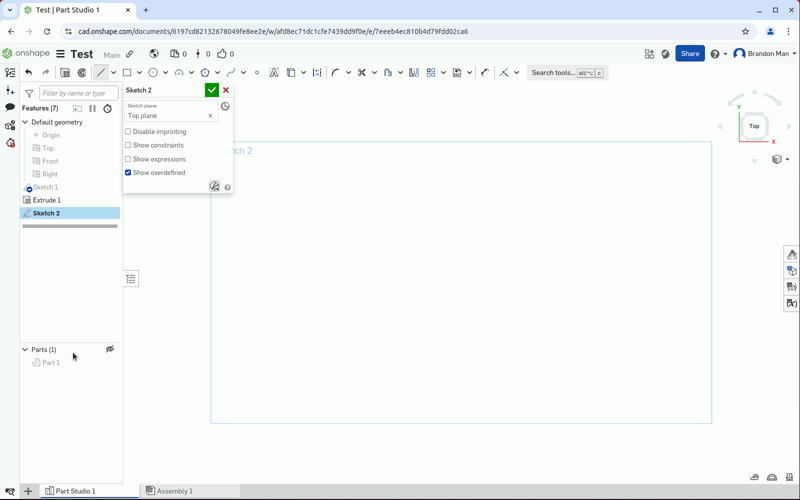
mouse_move(376, 367)
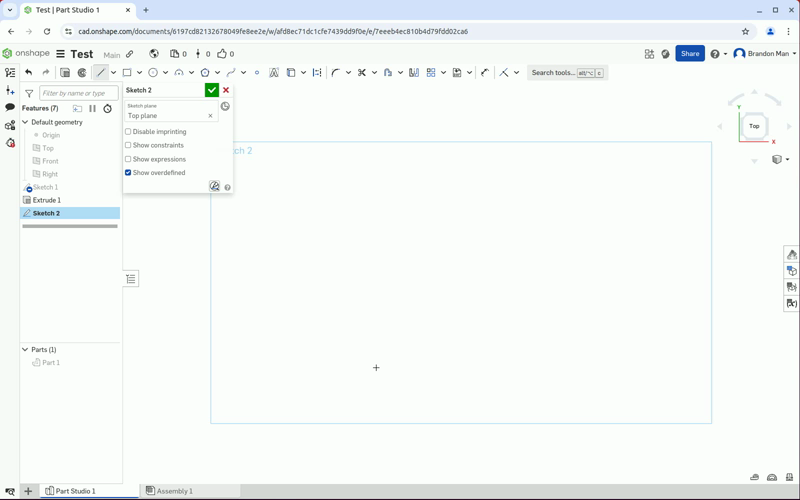
click(376, 367)
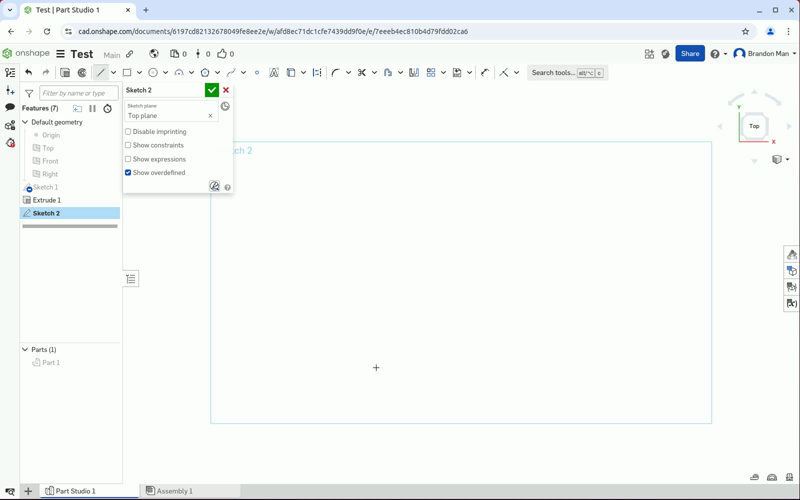
key_up(shift)
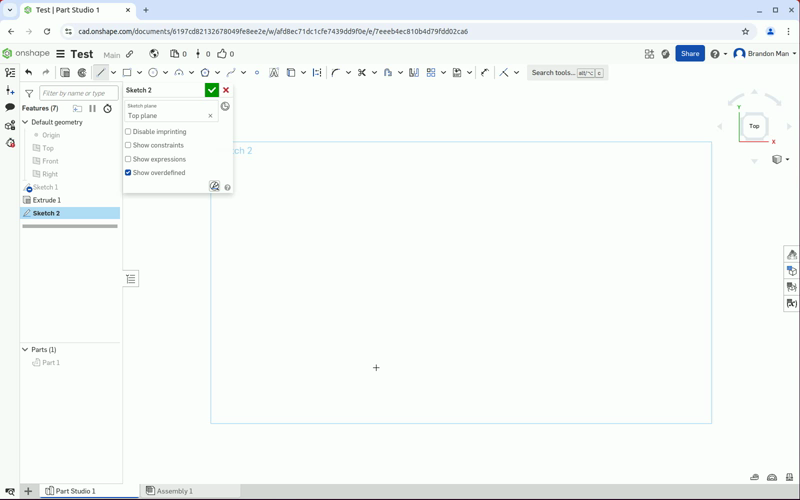
key_down(shift)
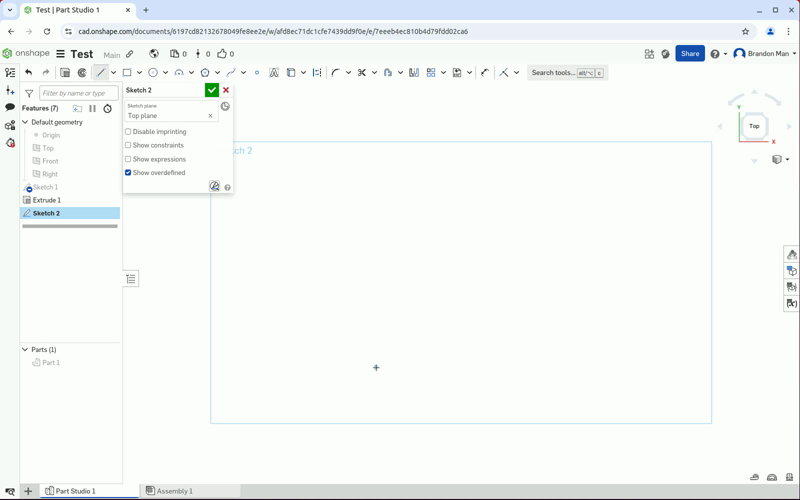
mouse_move(544, 367)
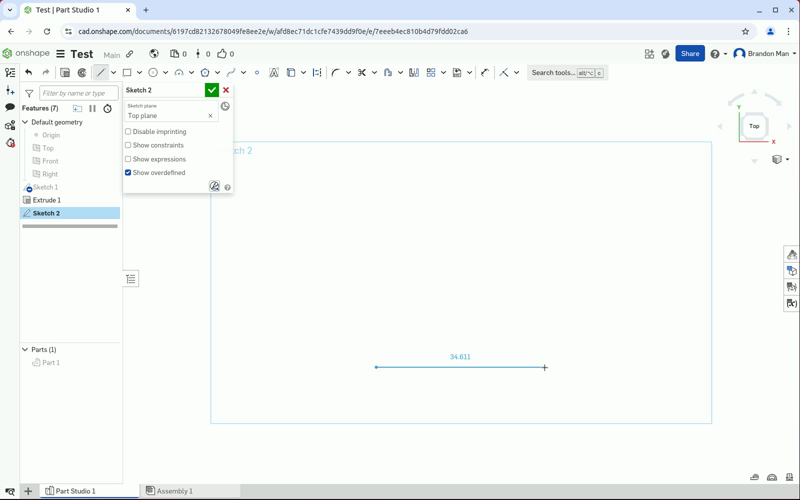
click(544, 367)
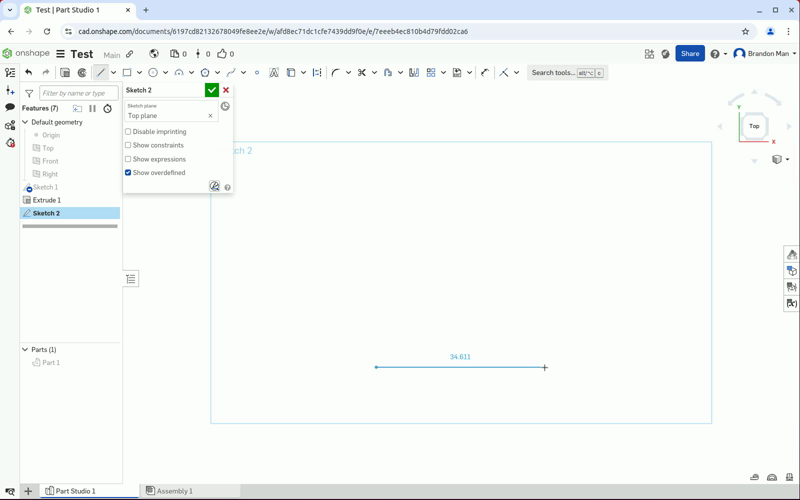
key_up(shift)
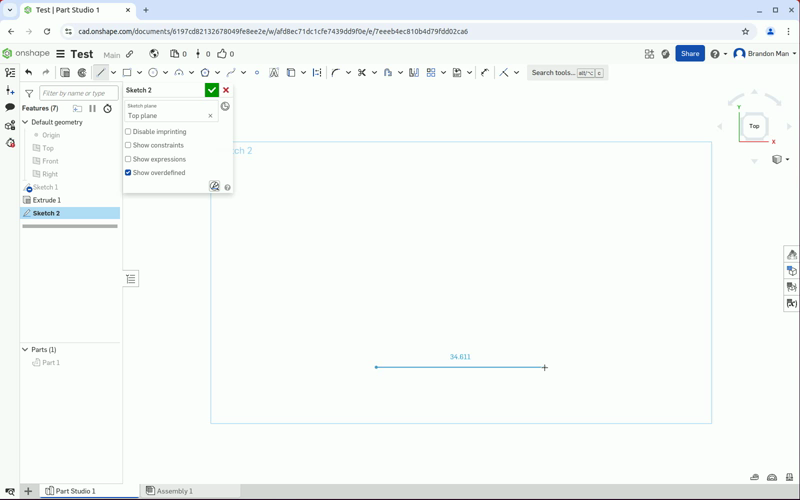
key_down(shift)
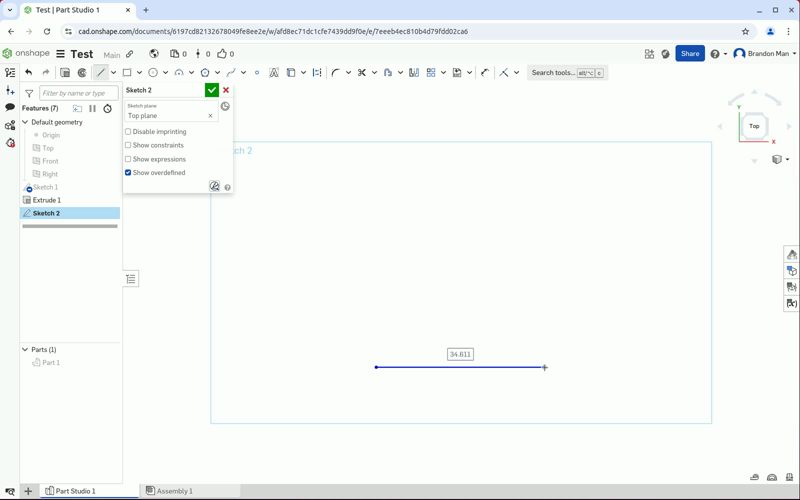
mouse_move(544, 198)
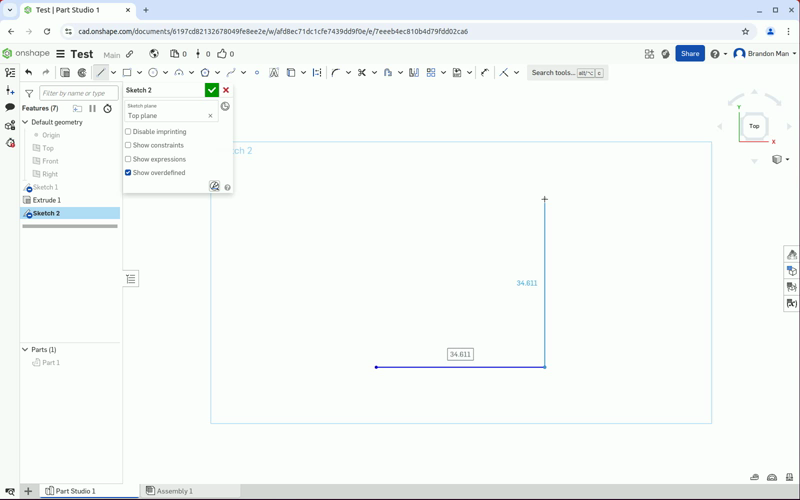
click(544, 198)
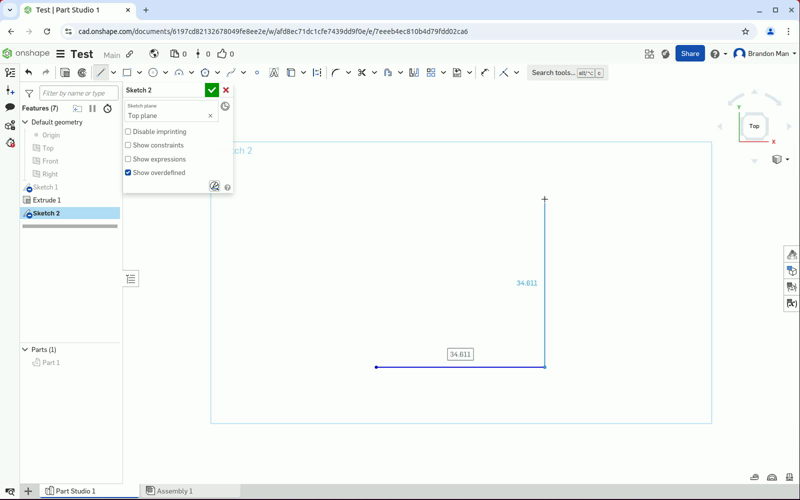
key_up(shift)
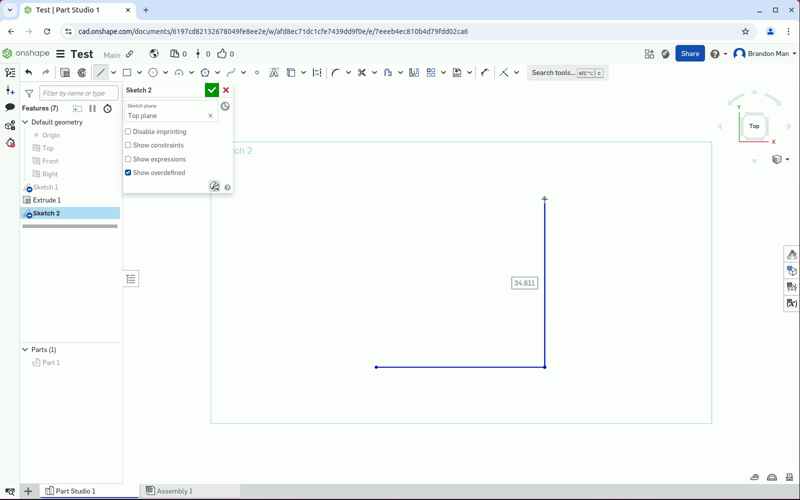
key_down(shift)
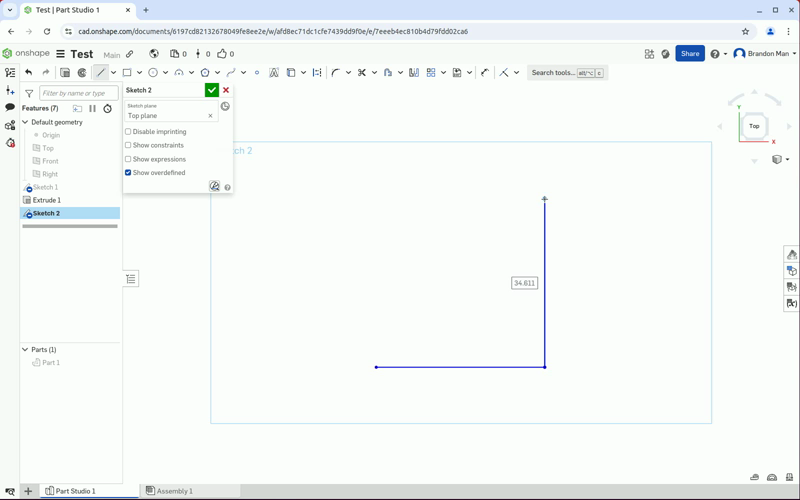
mouse_move(376, 198)
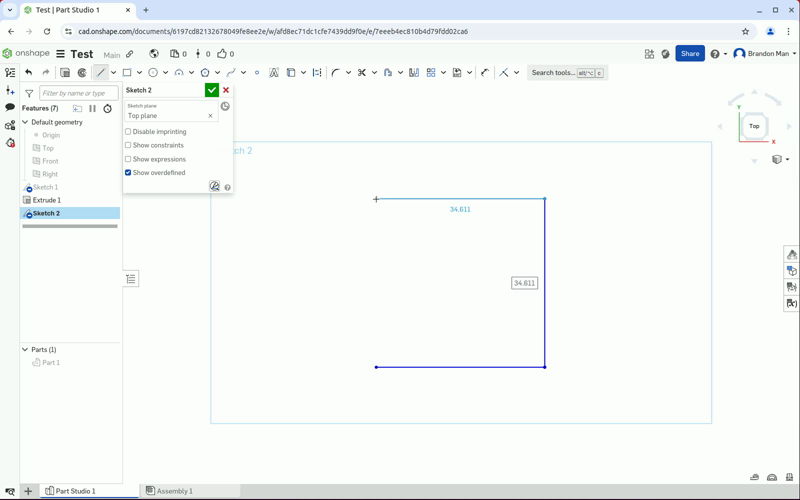
click(376, 198)
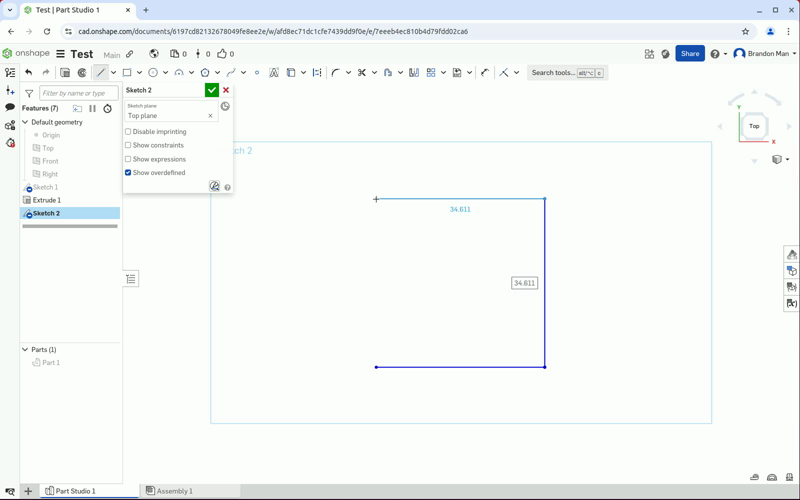
key_up(shift)
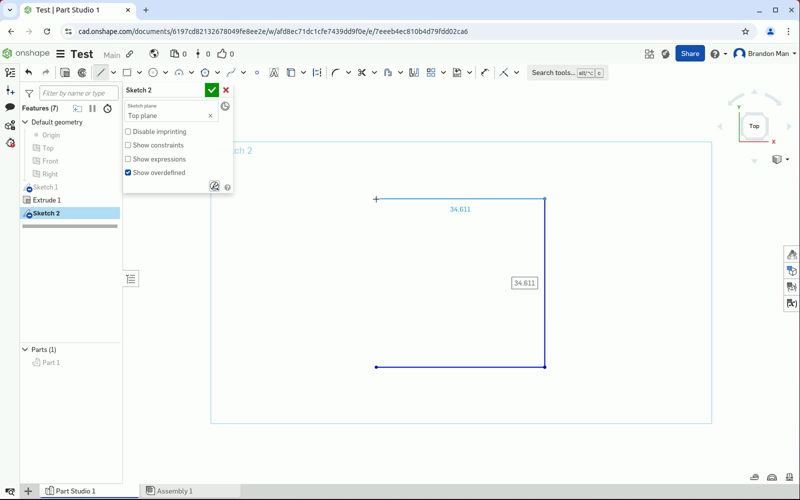
key_down(shift)
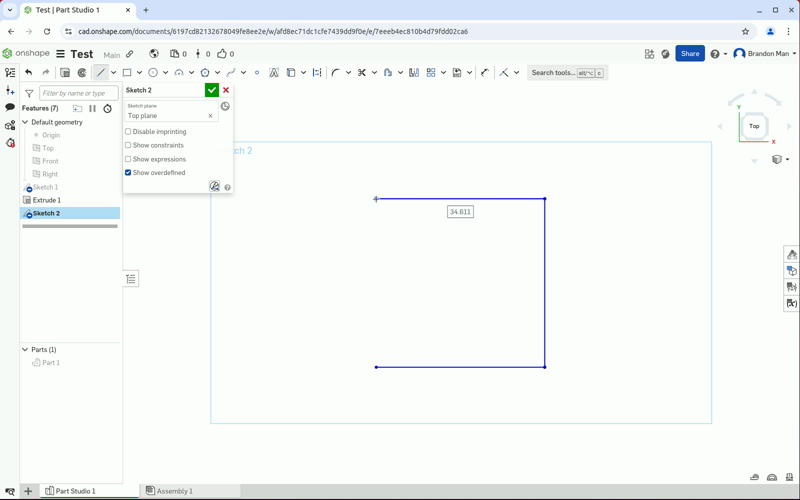
mouse_move(376, 367)
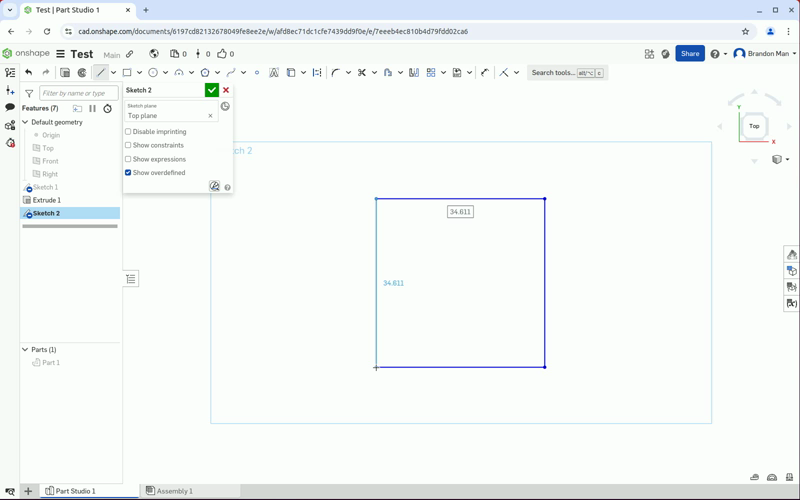
key_up(shift)
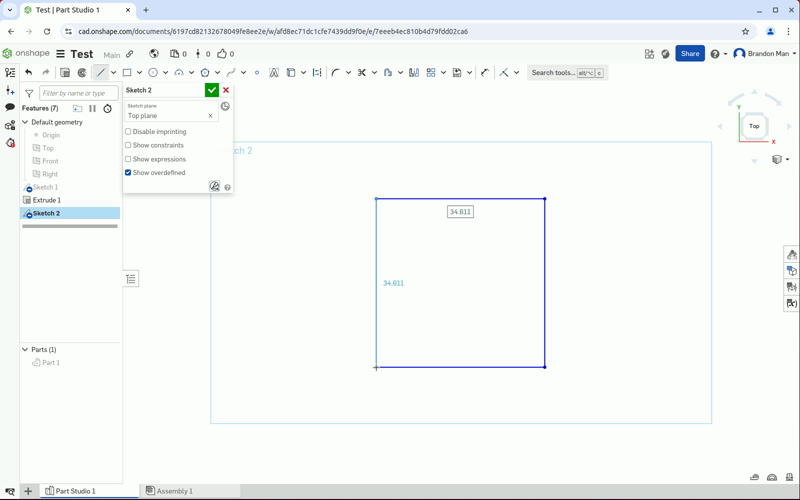
click(376, 367)
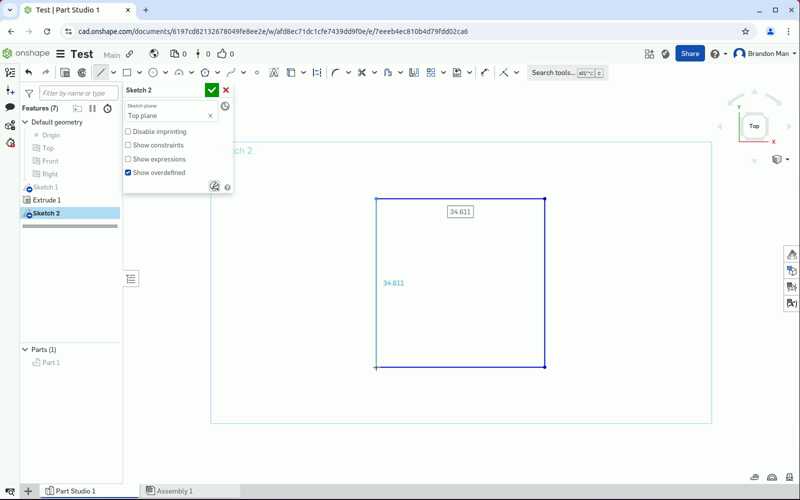
key(esc)
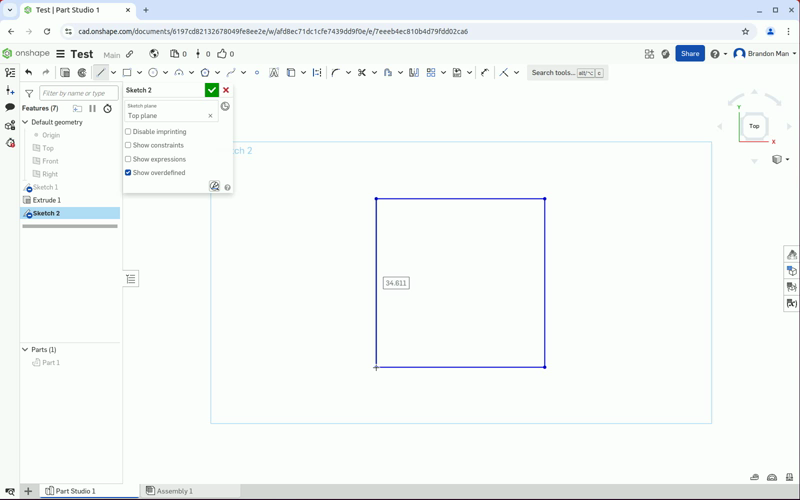
mouse_move(470, 321)
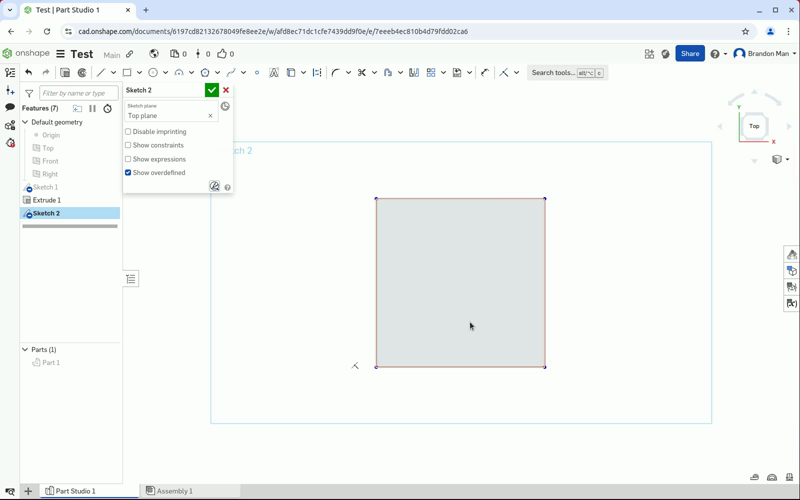
click(470, 321)
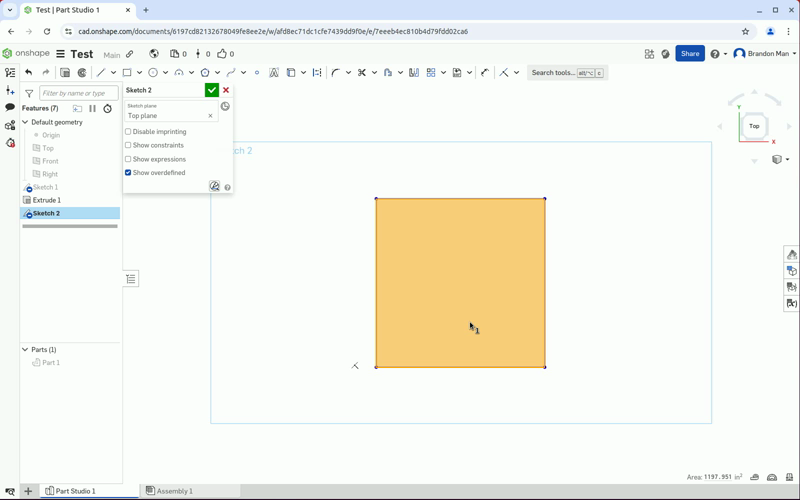
mouse_move(73, 352)
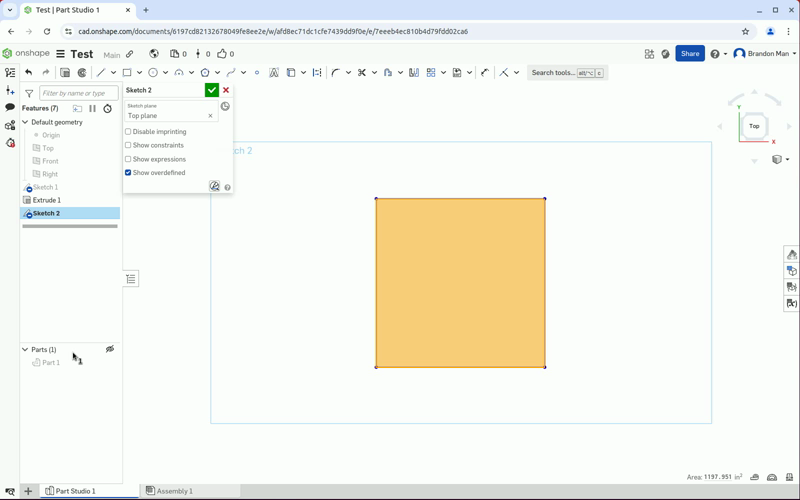
key(shift+y)
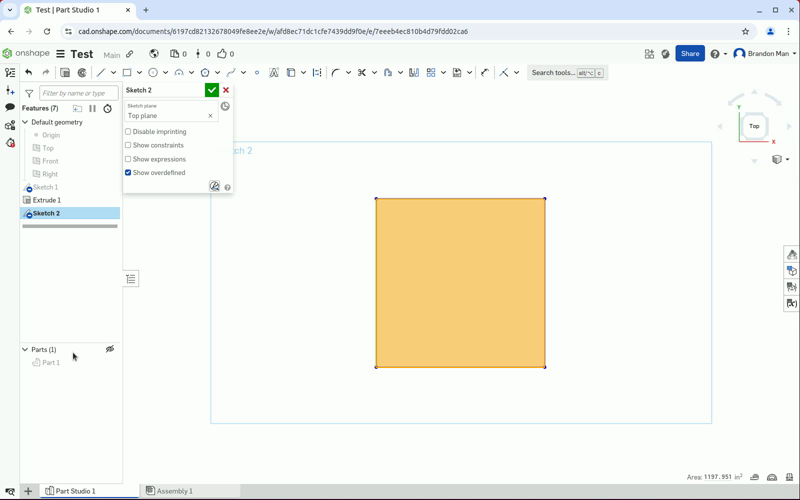
key(shift+e)
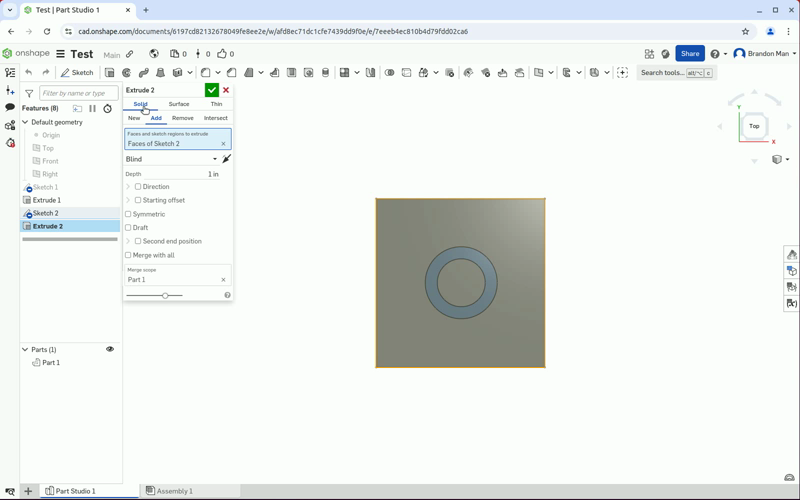
mouse_move(143, 106)
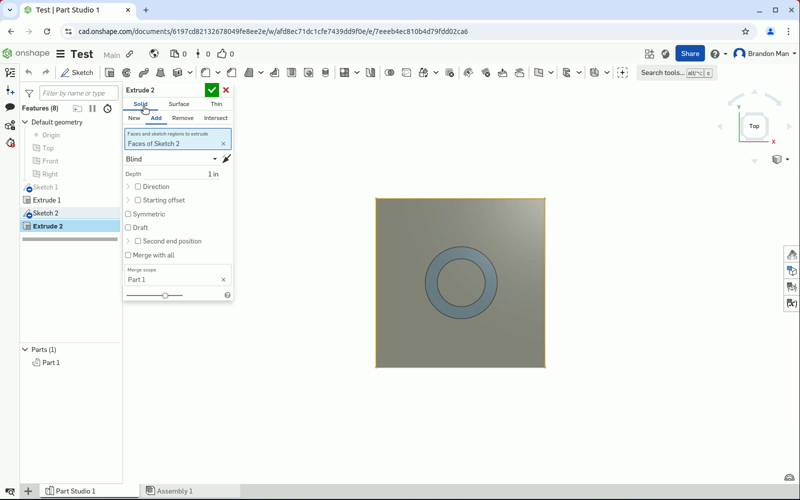
click(143, 106)
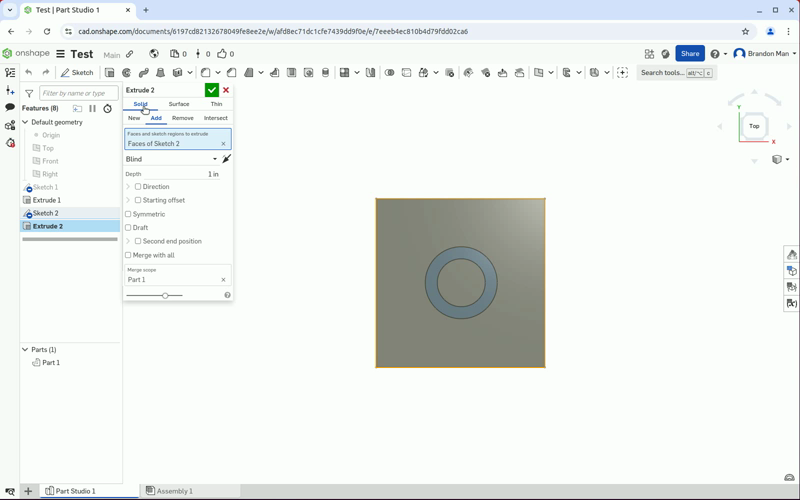
mouse_move(137, 120)
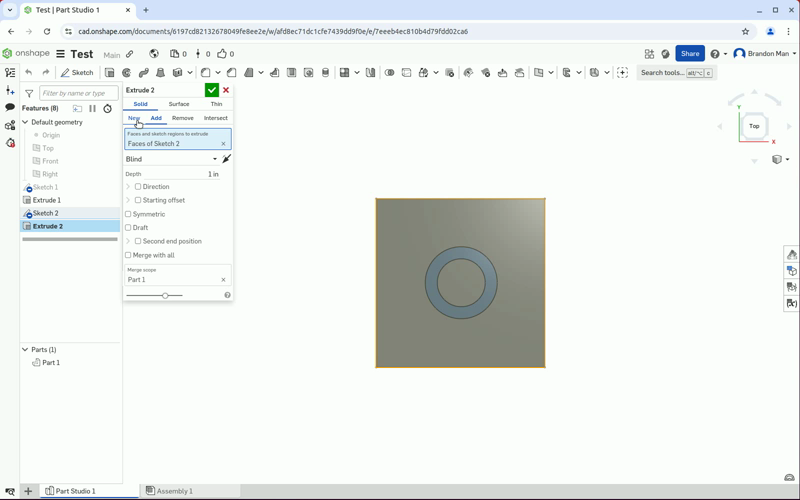
click(137, 120)
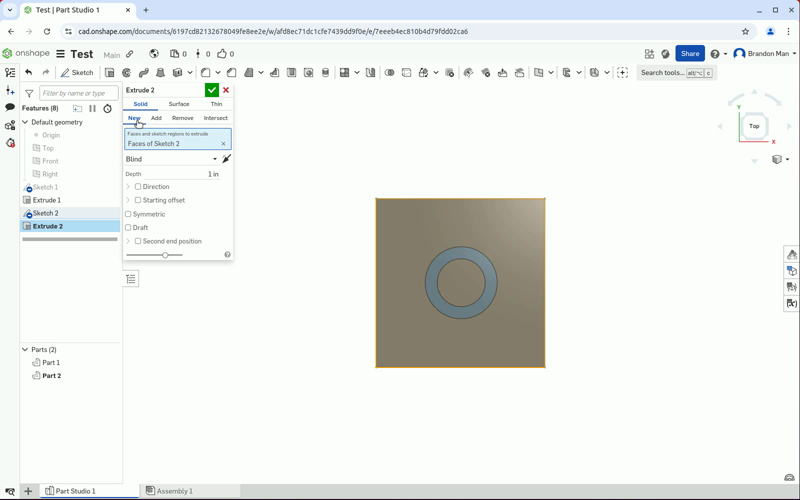
key(tab, 4)
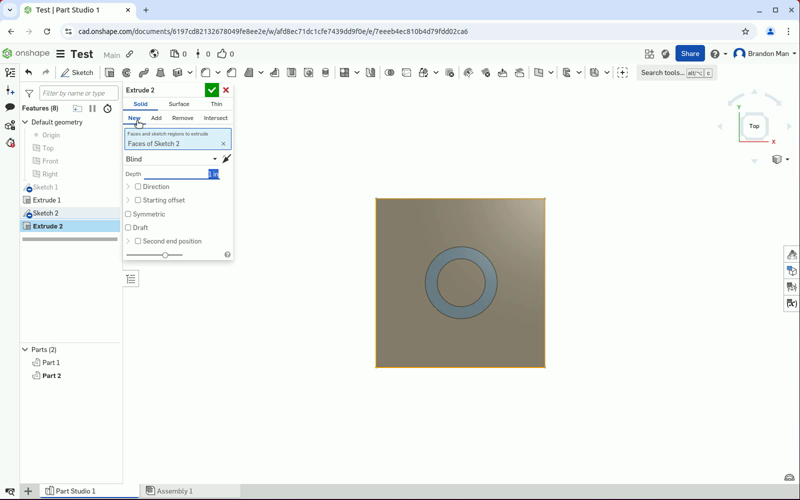
text(3.37)
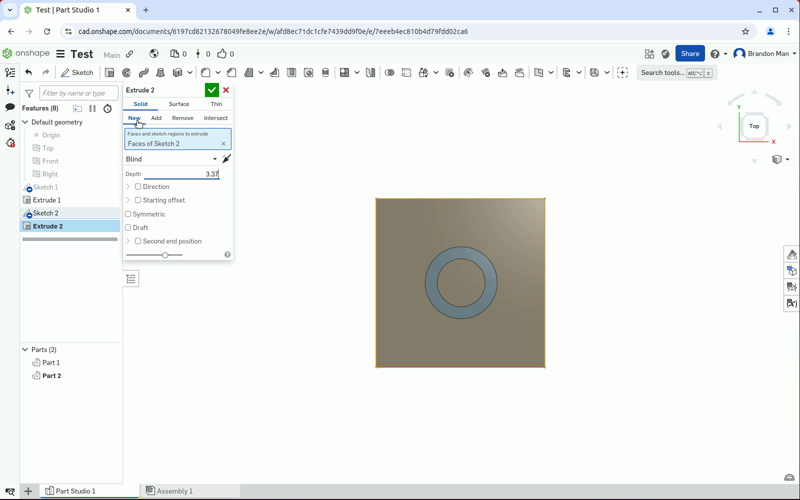
key(enter)
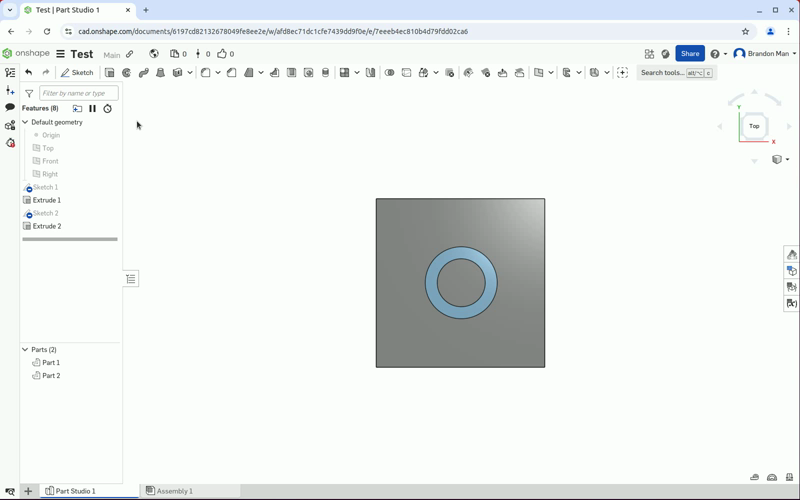
key(shift+h)
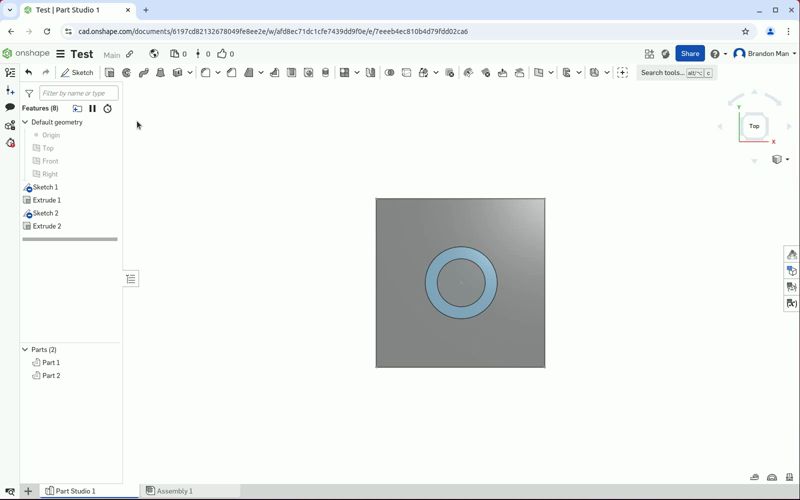
key(shift+h)
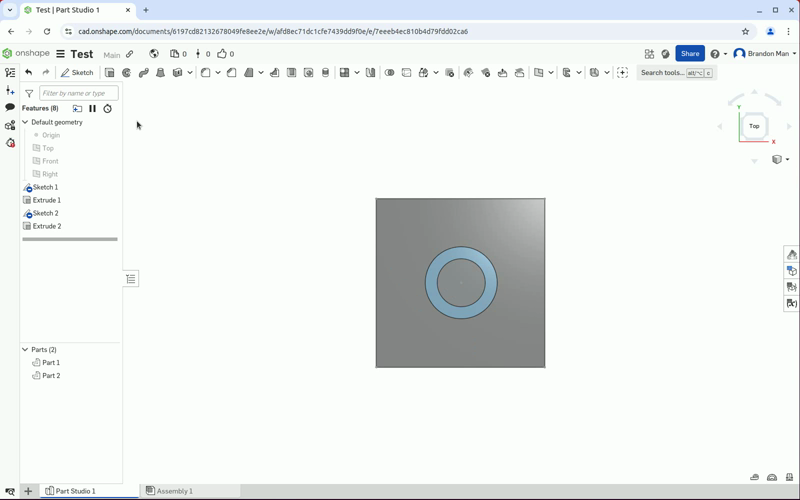
key(shift+7)
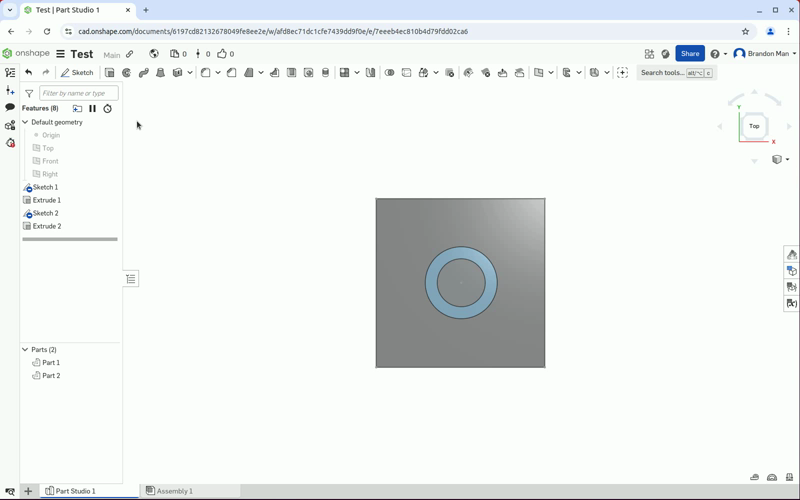
key(up, 3)
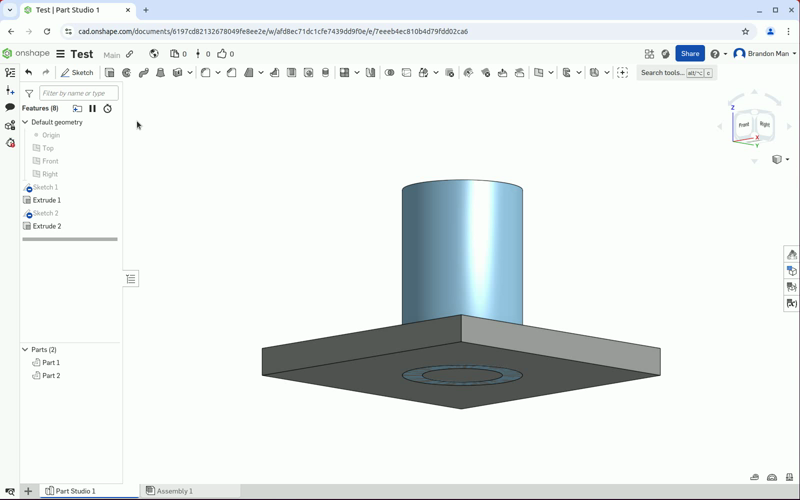
key(left, 3)
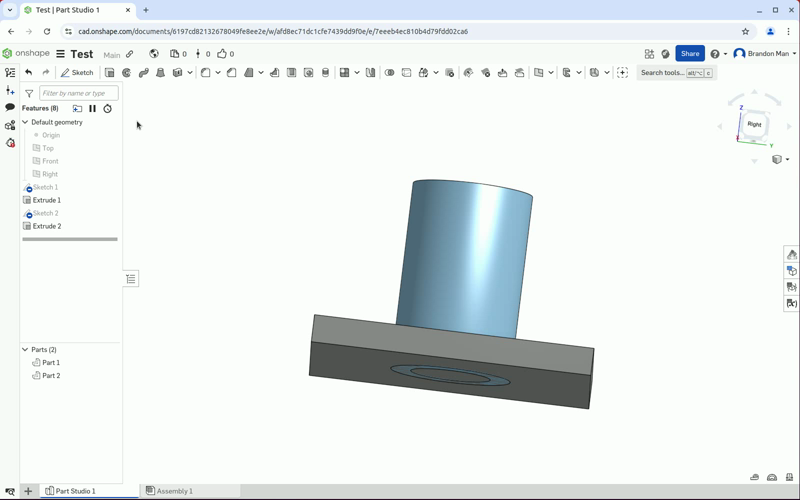
key(right, 3)
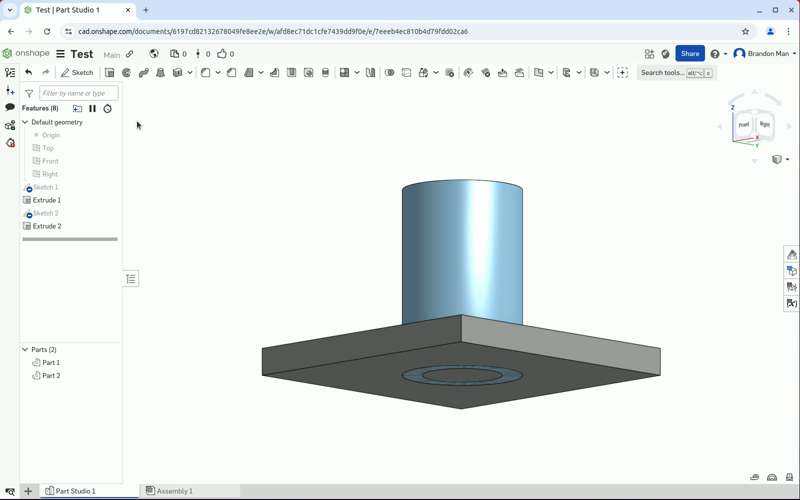
key(down, 3)
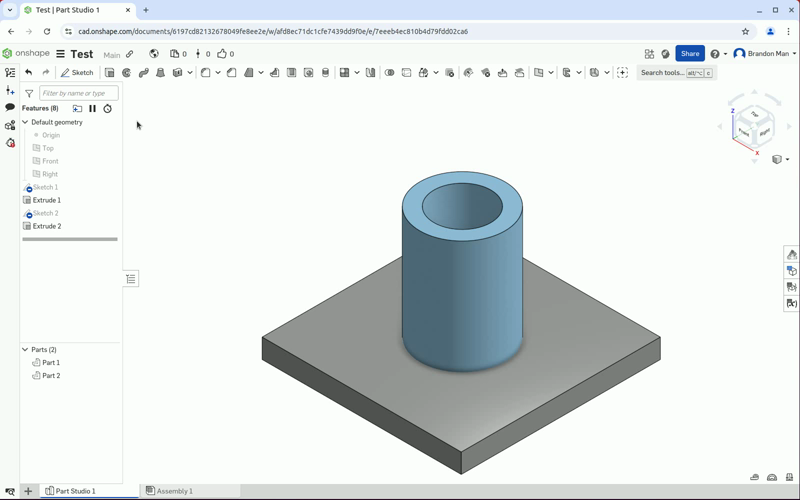
mouse_move(73, 189)
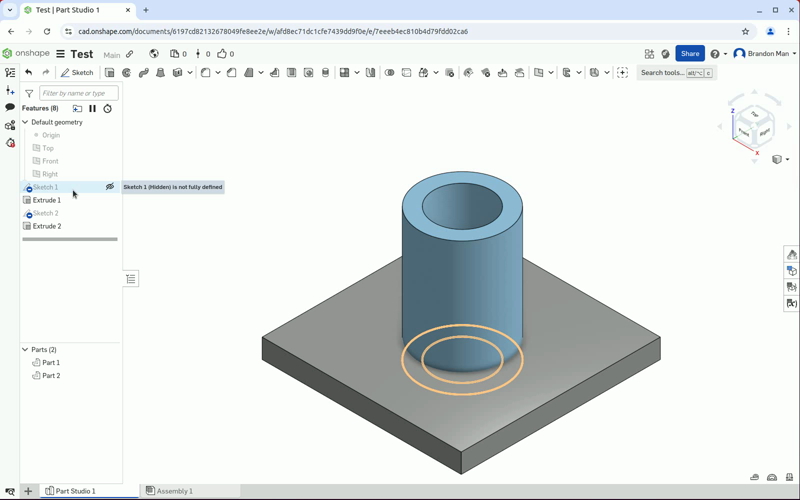
click(73, 189)